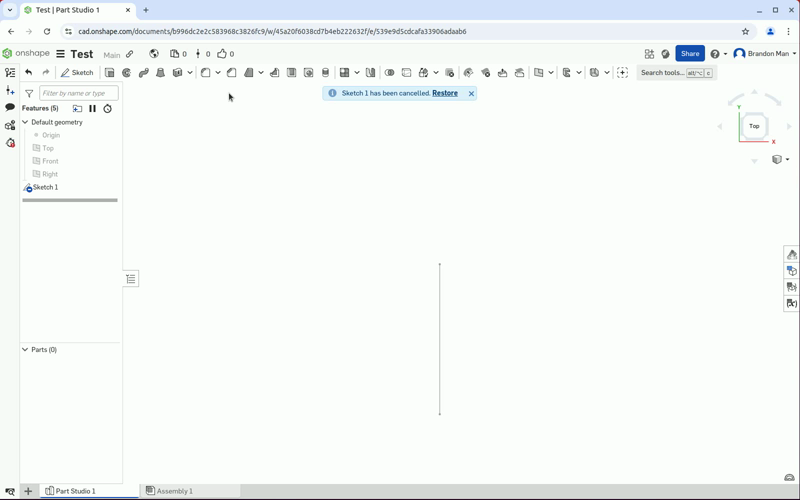
key(shift+h)
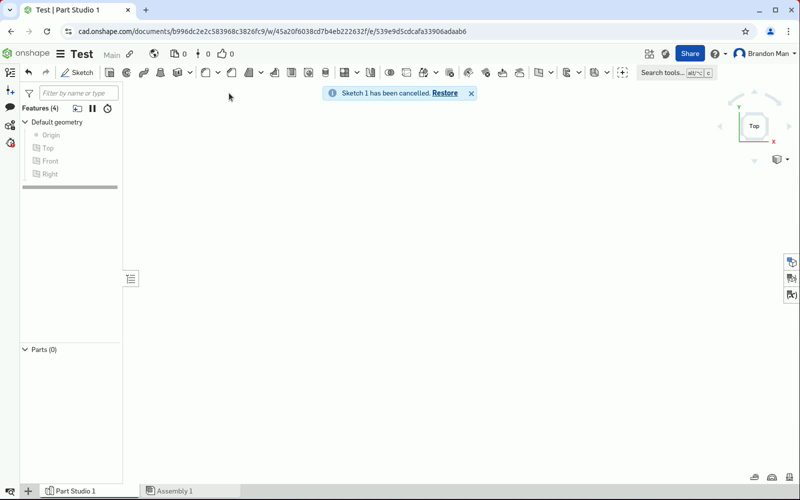
mouse_move(73, 352)
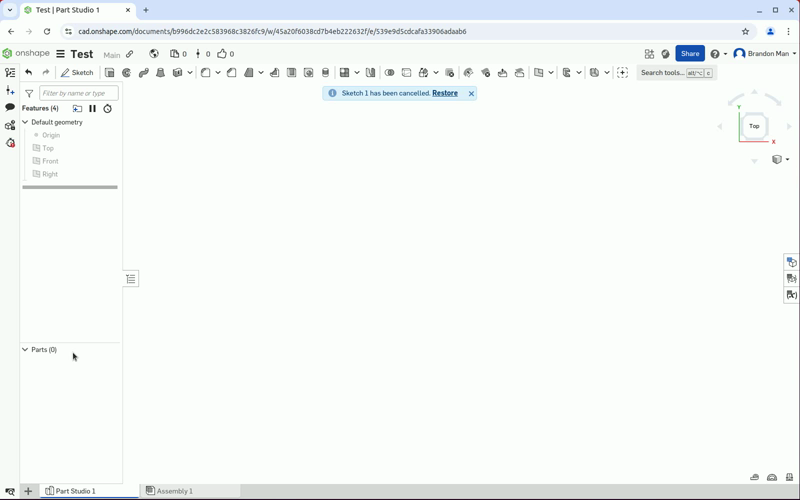
key(y)
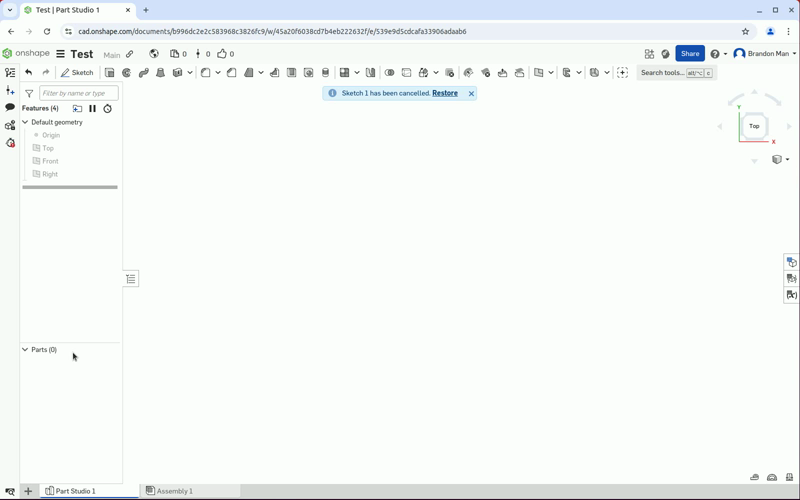
key(shift+p)
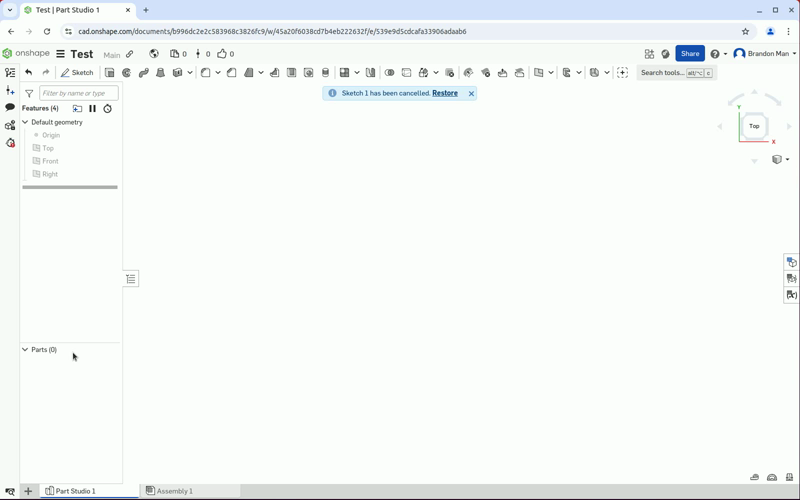
key(space)
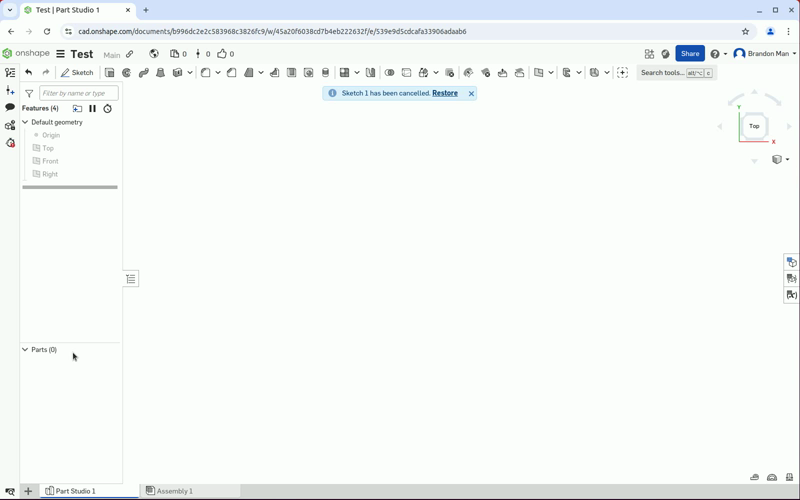
key_down(shift)
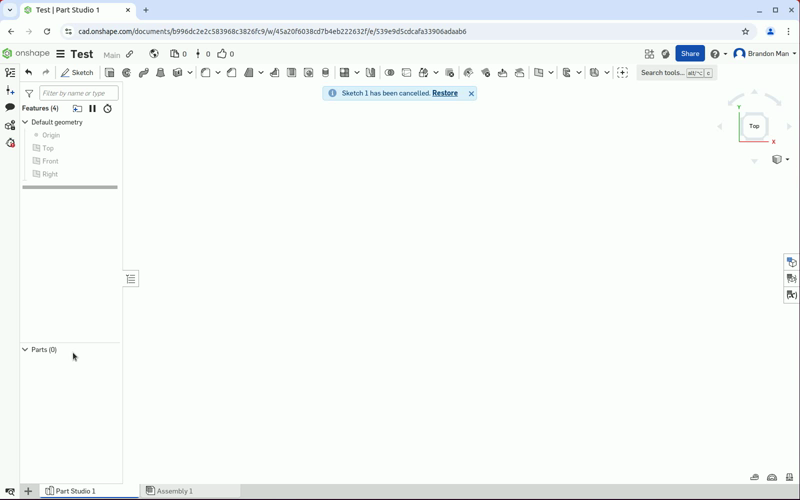
key(up)
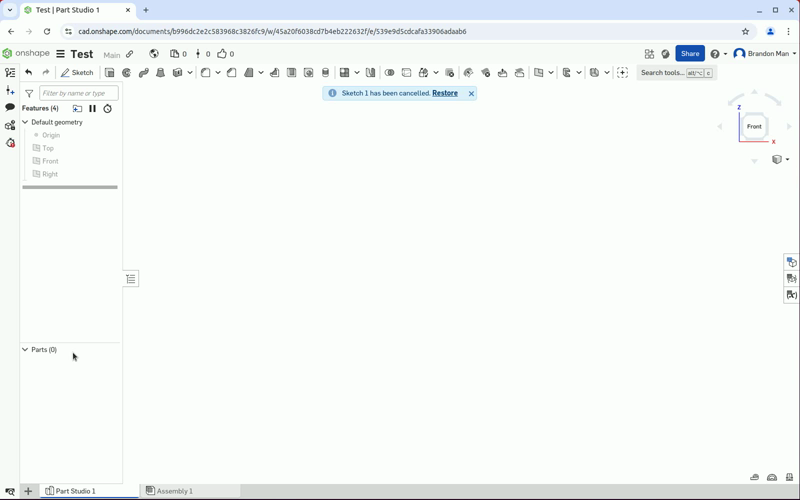
key_up(shift)
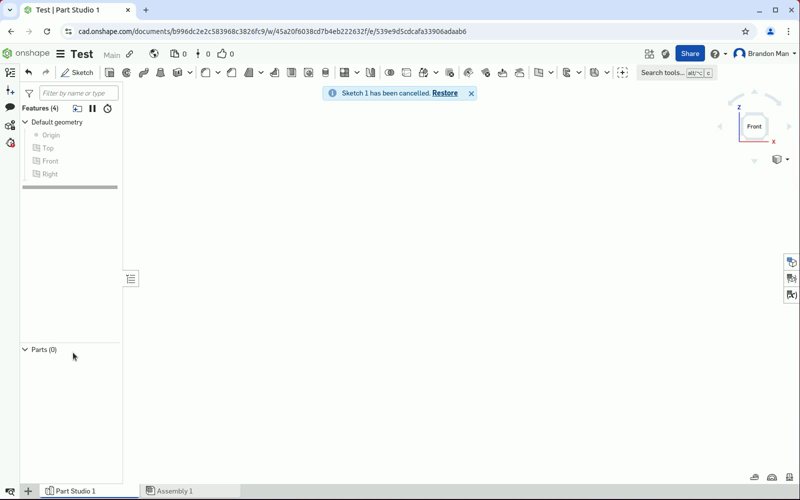
mouse_move(73, 352)
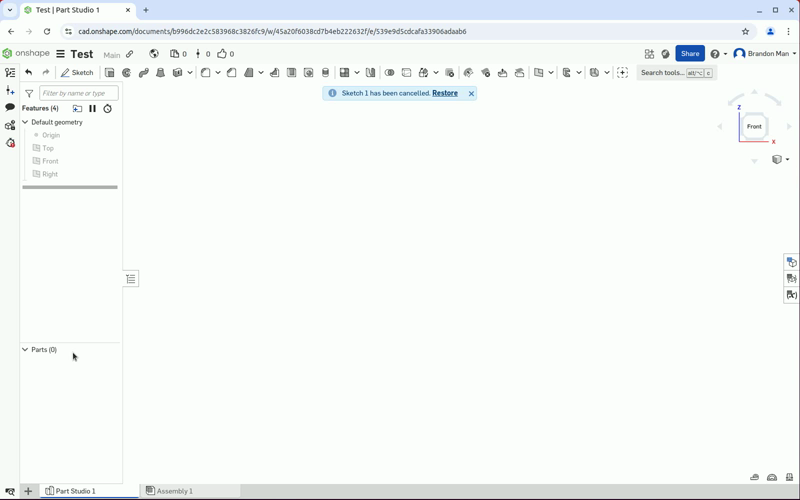
key(shift+y)
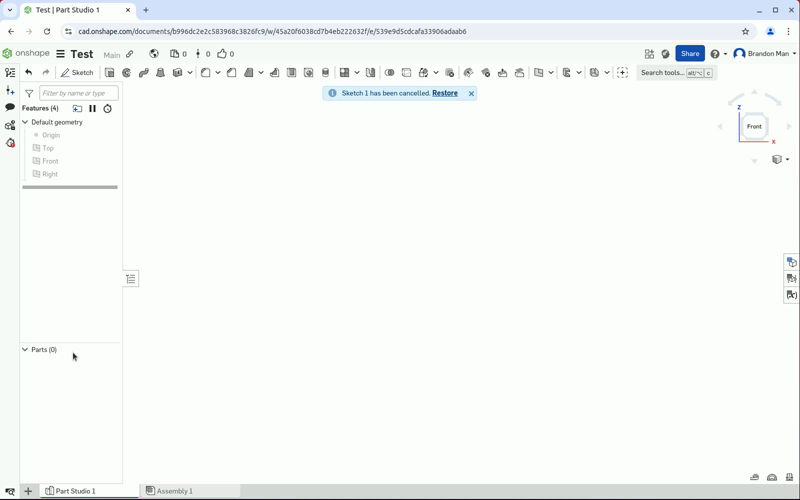
key(shift+s)
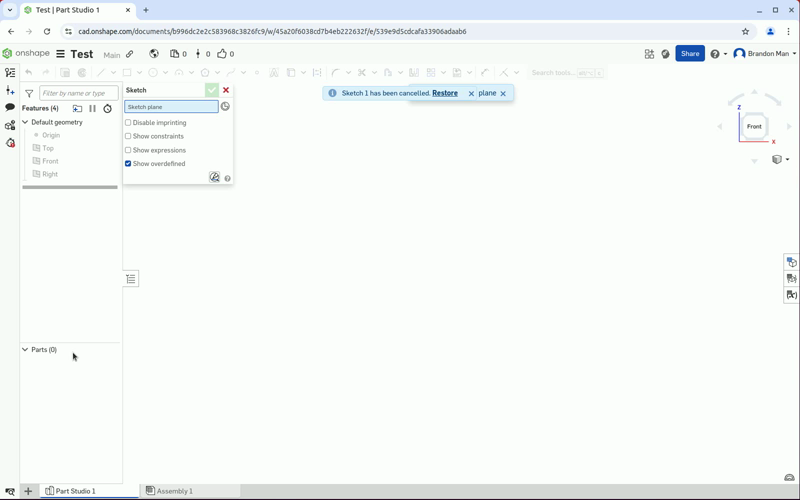
mouse_move(73, 163)
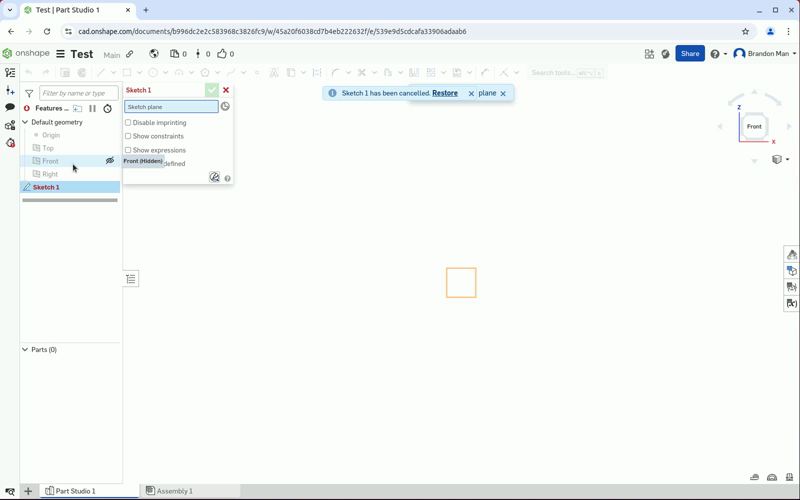
click(73, 163)
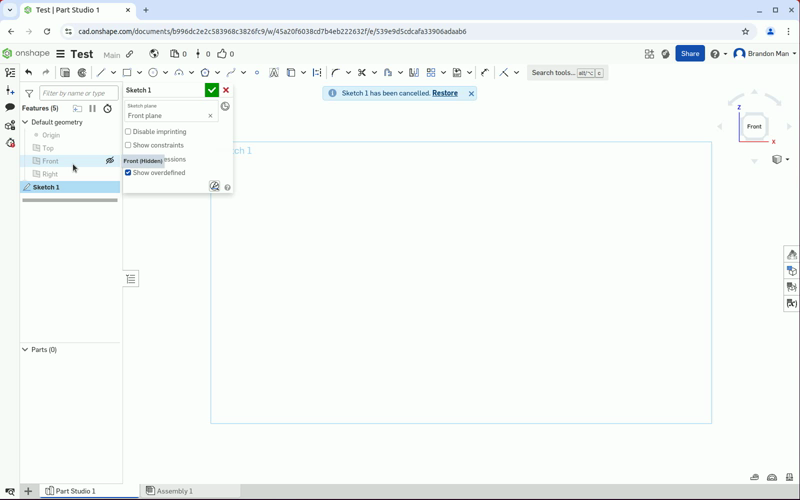
mouse_move(73, 352)
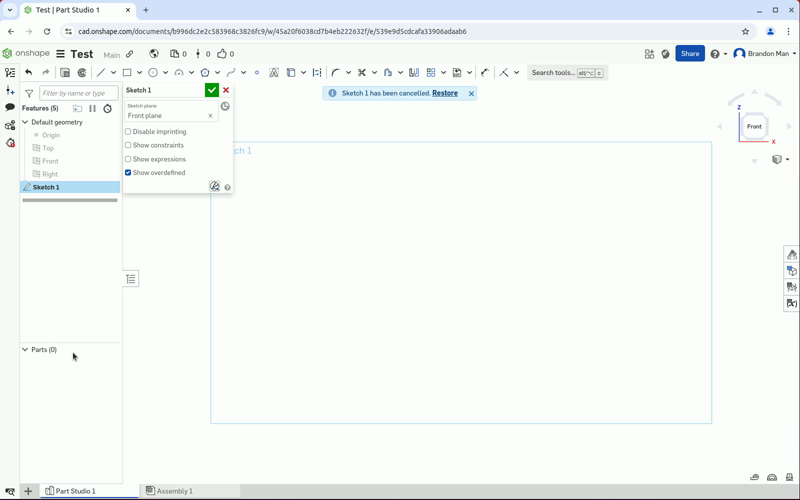
key(y)
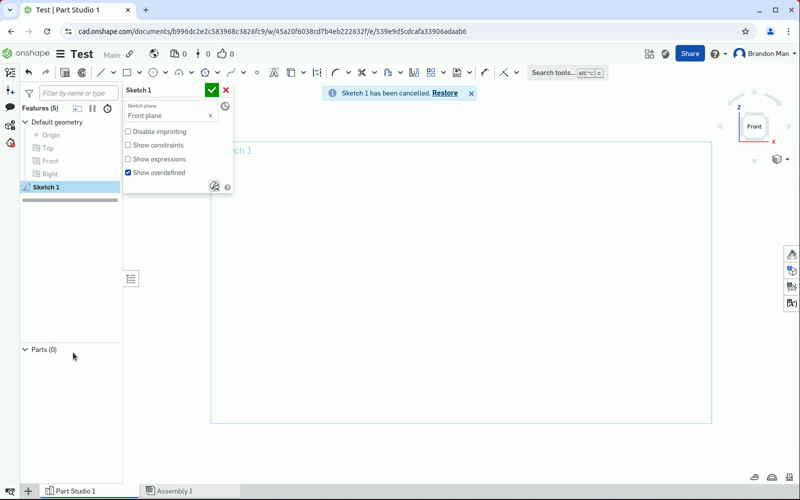
key(l)
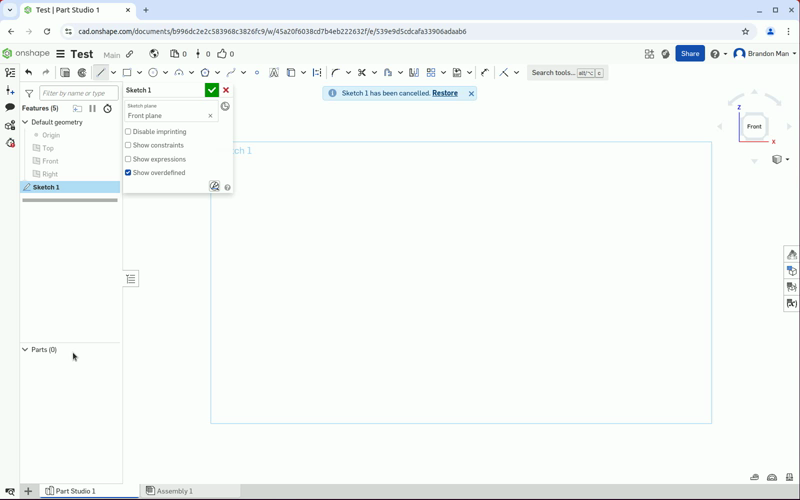
key_down(shift)
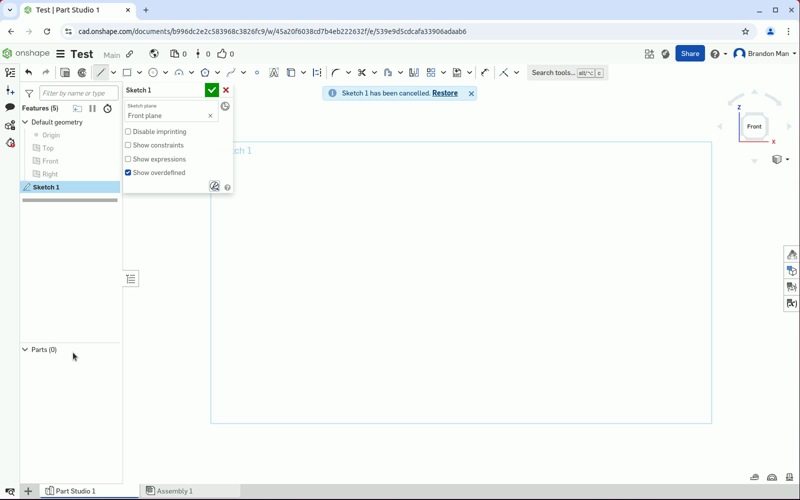
mouse_move(362, 209)
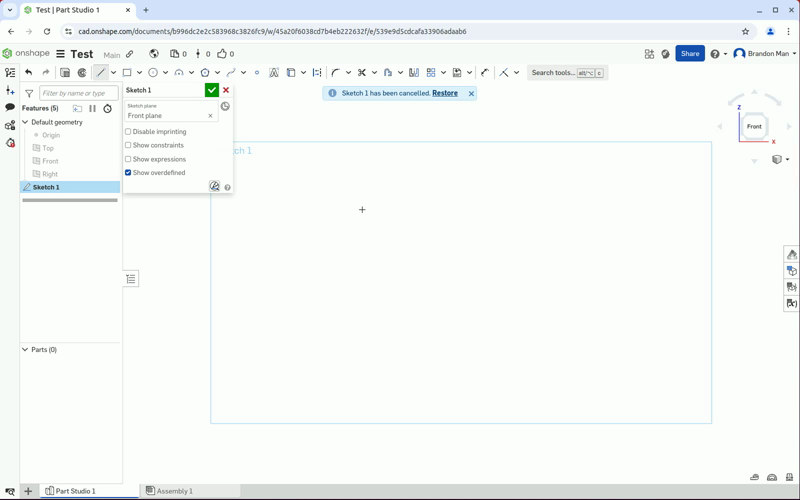
click(362, 209)
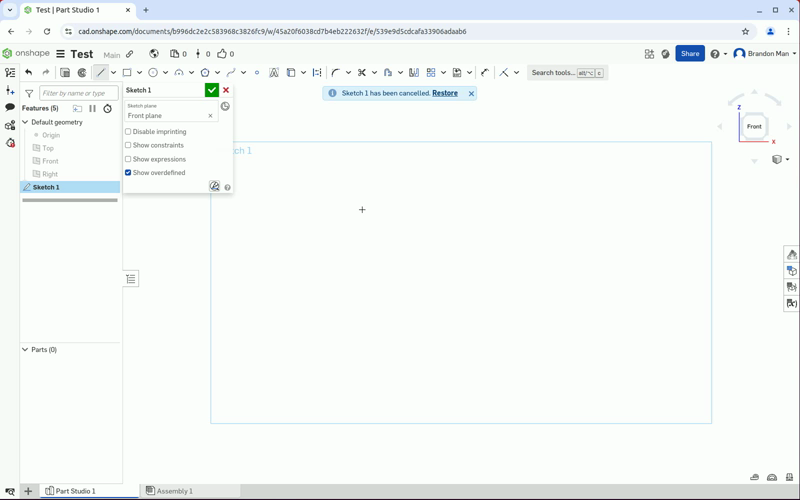
key_up(shift)
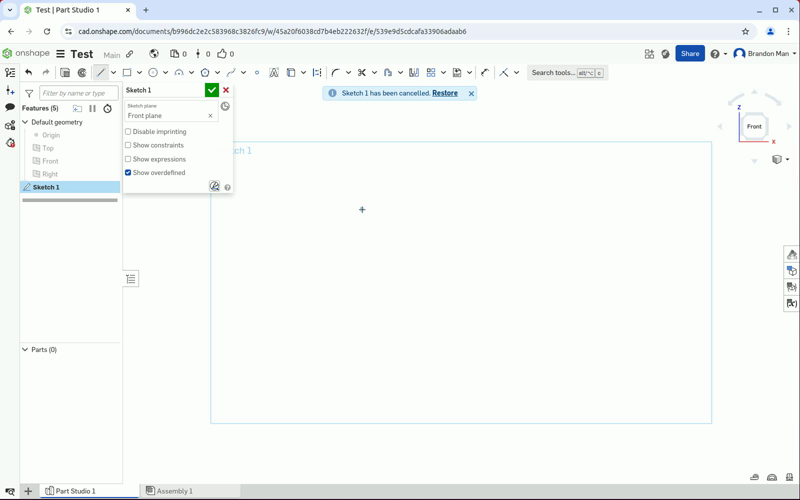
key_down(shift)
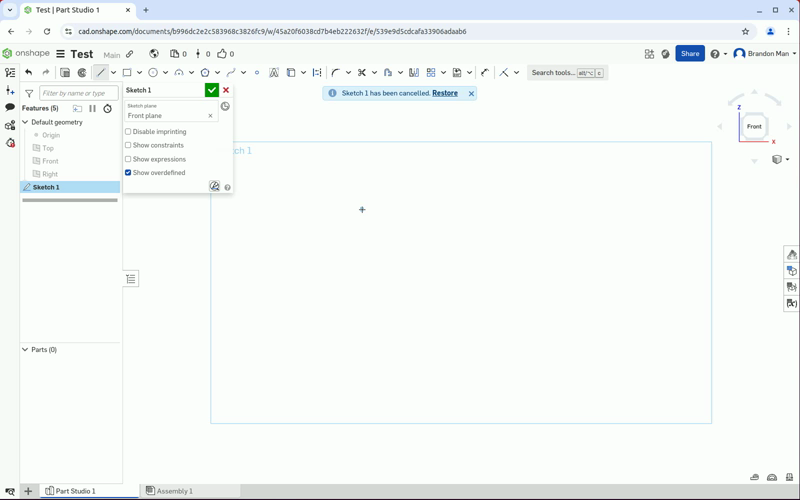
mouse_move(392, 209)
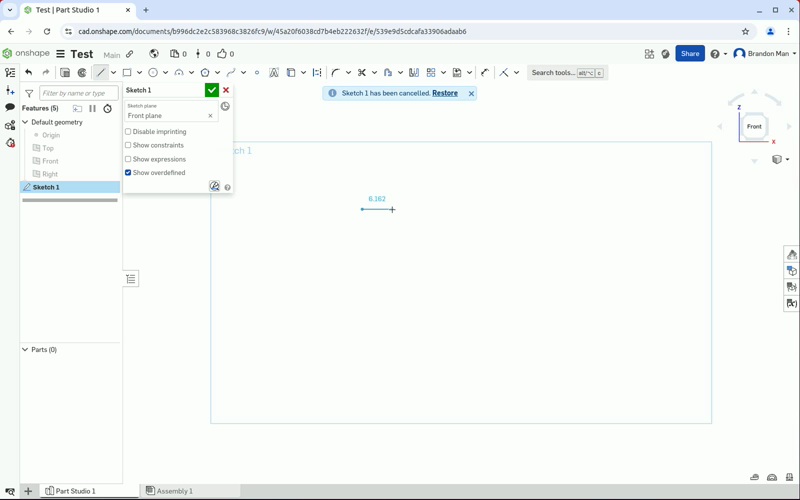
mouse_move(402, 209)
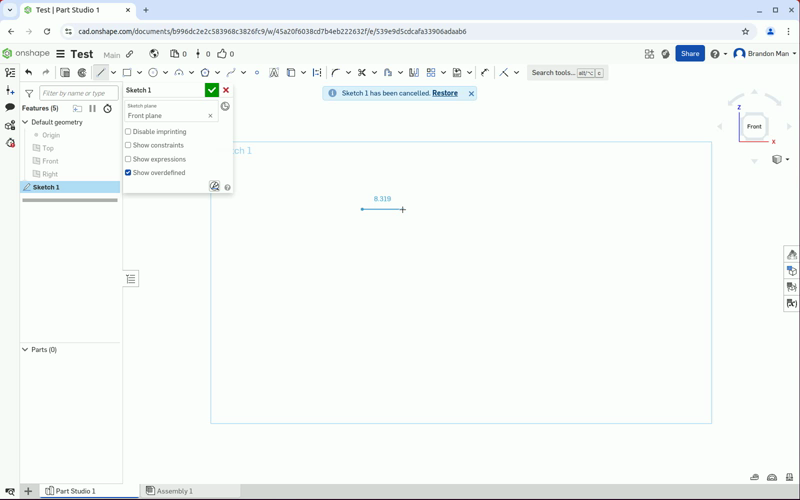
click(402, 209)
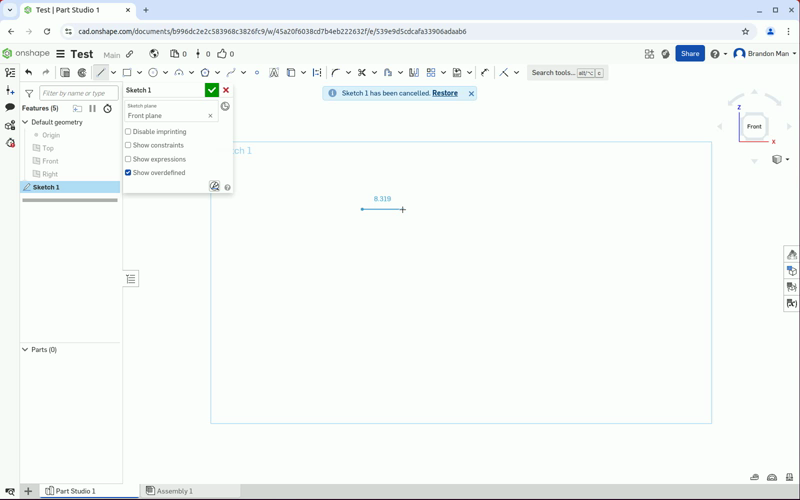
key_up(shift)
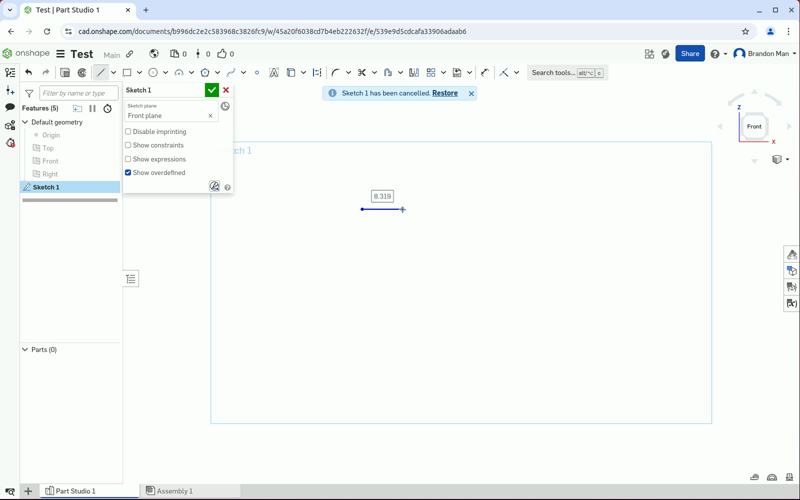
key_down(shift)
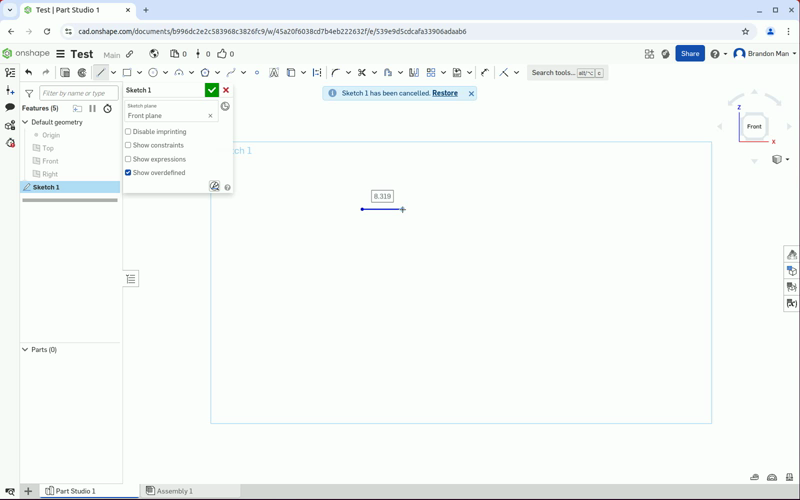
mouse_move(432, 209)
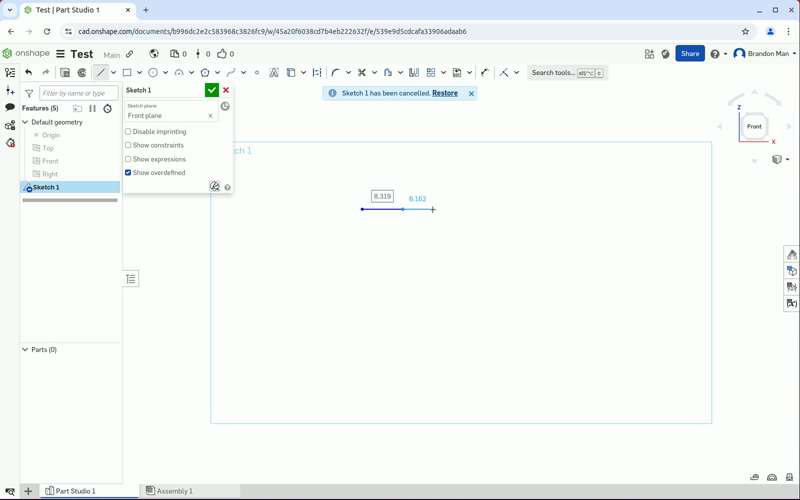
mouse_move(402, 190)
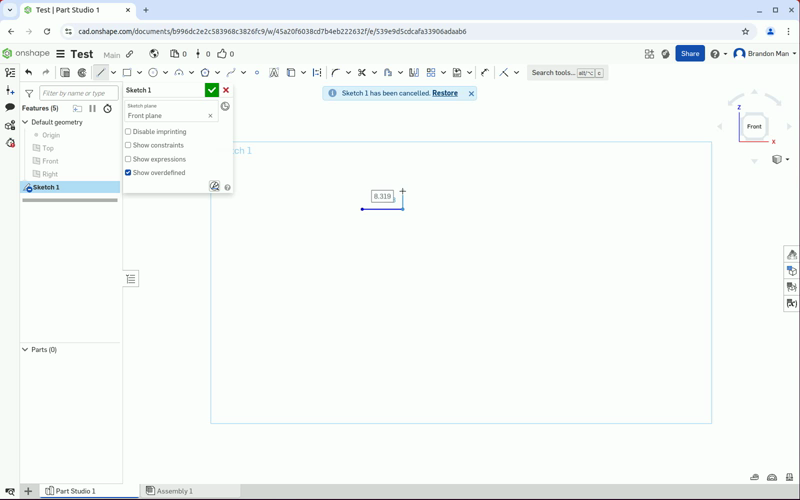
click(402, 190)
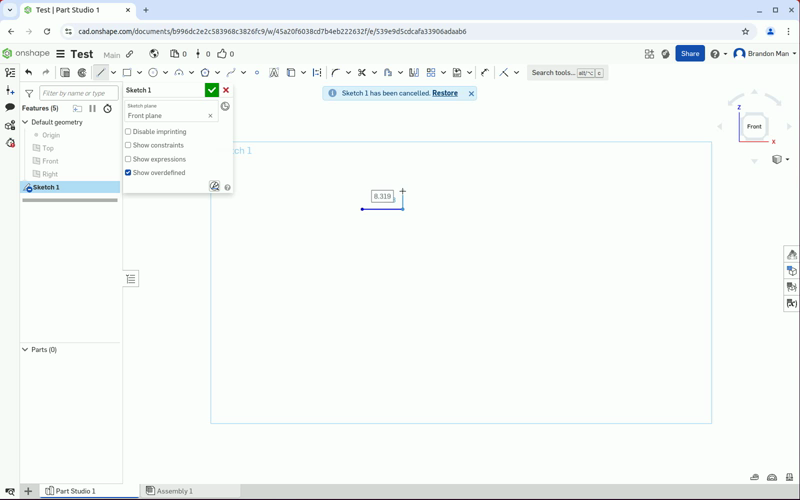
key_up(shift)
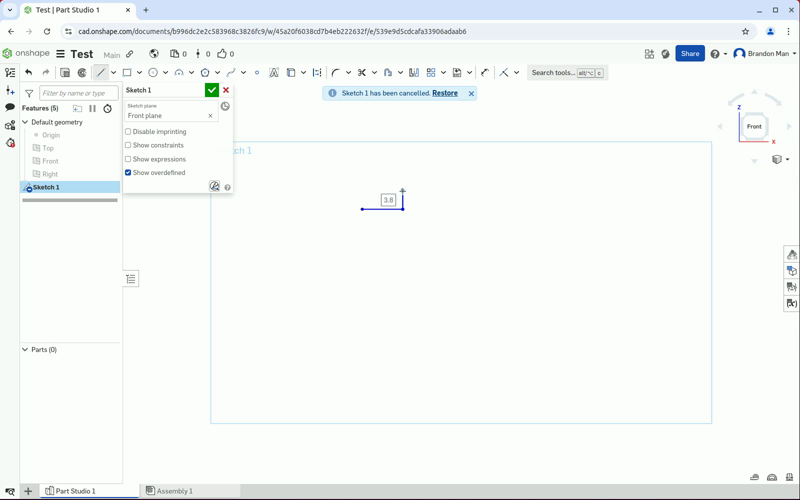
key_down(shift)
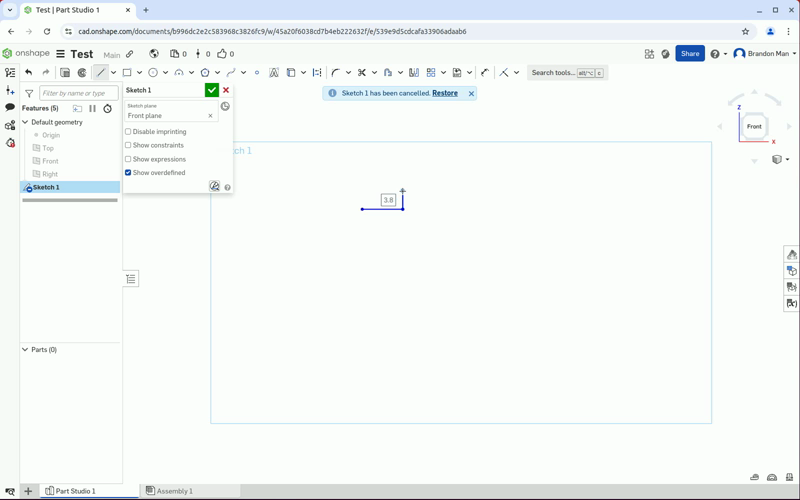
mouse_move(432, 190)
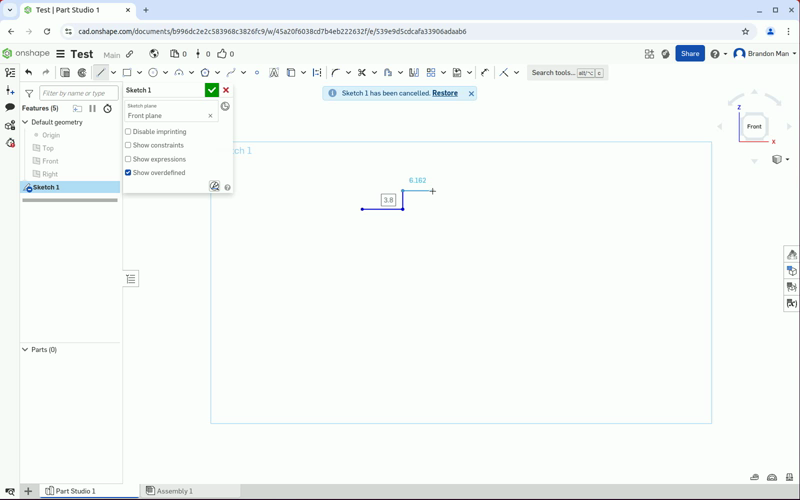
mouse_move(362, 190)
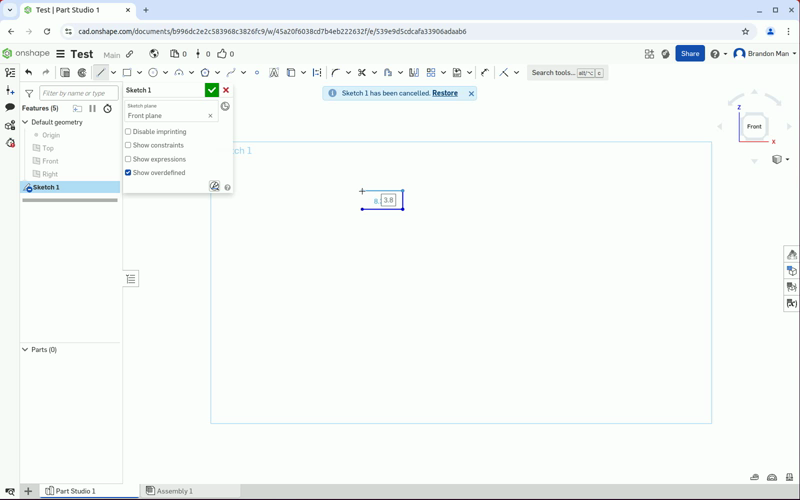
click(362, 190)
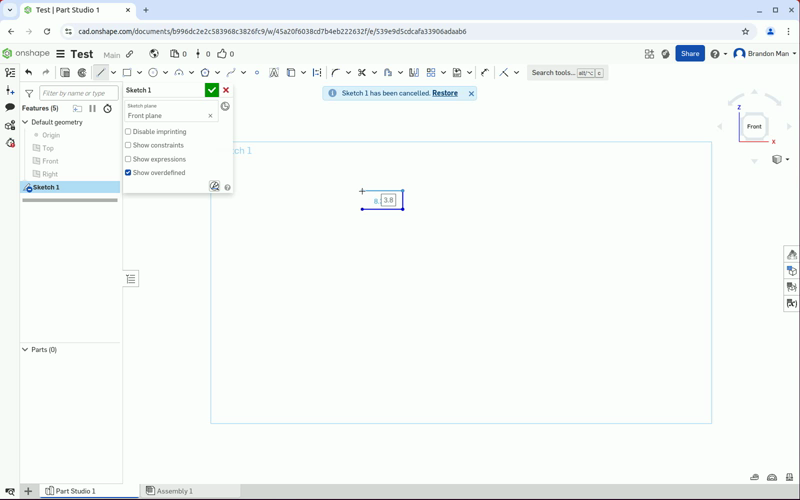
key_up(shift)
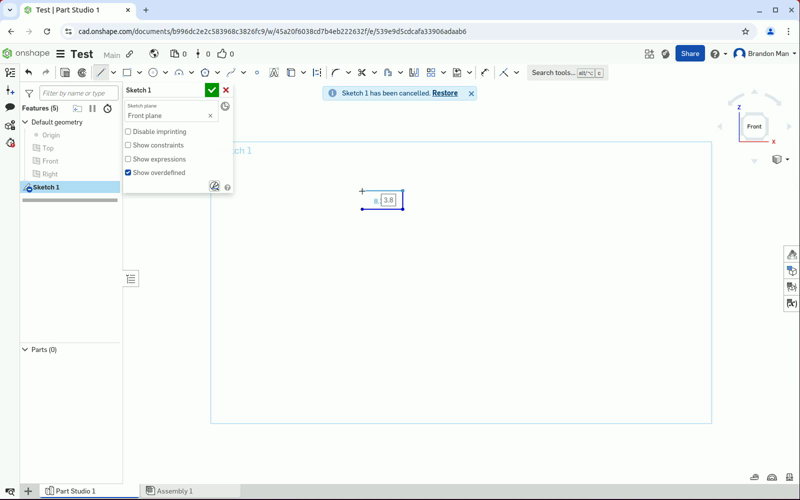
mouse_move(392, 190)
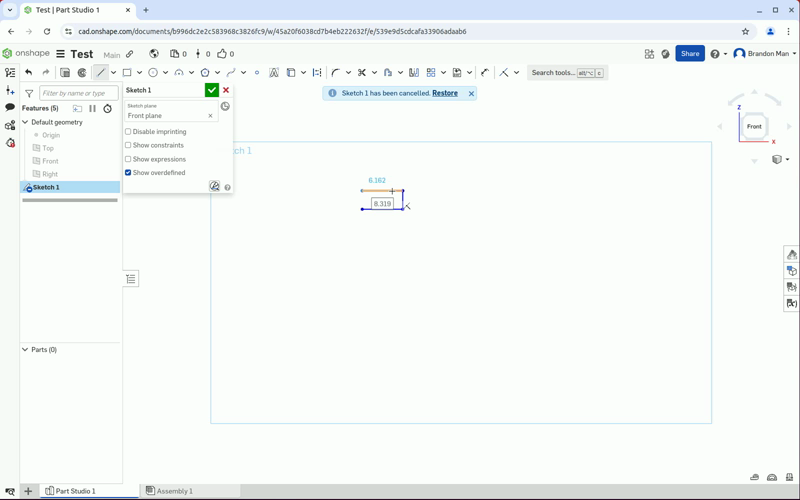
key_down(shift)
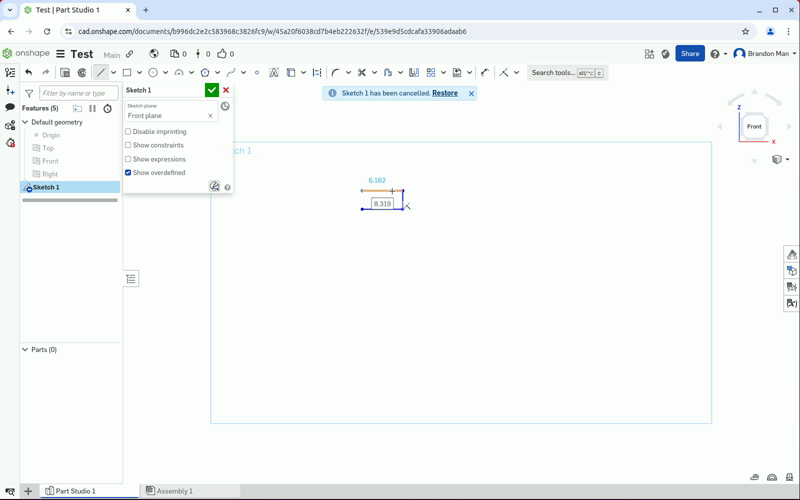
mouse_move(362, 209)
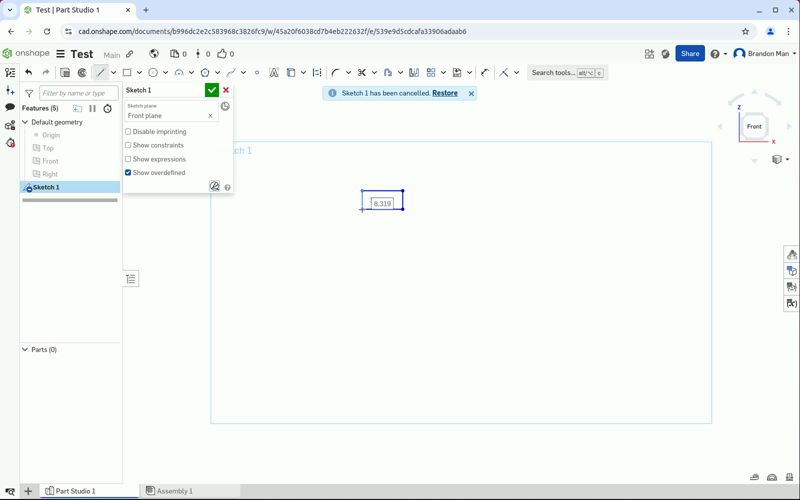
key_up(shift)
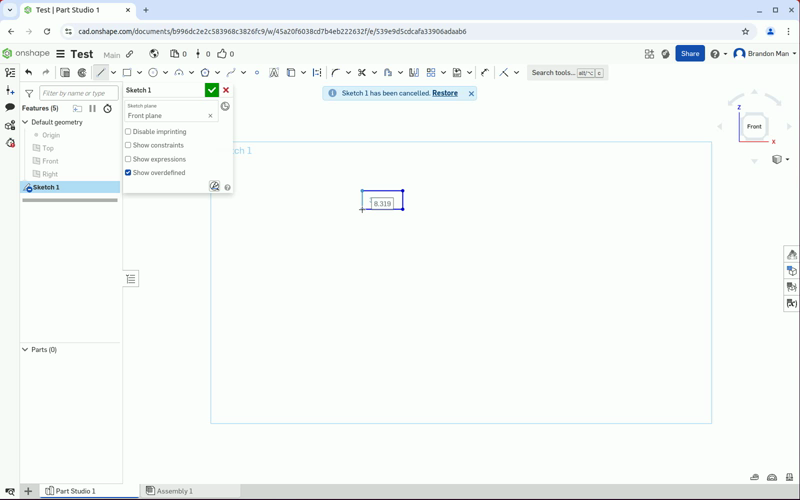
click(362, 209)
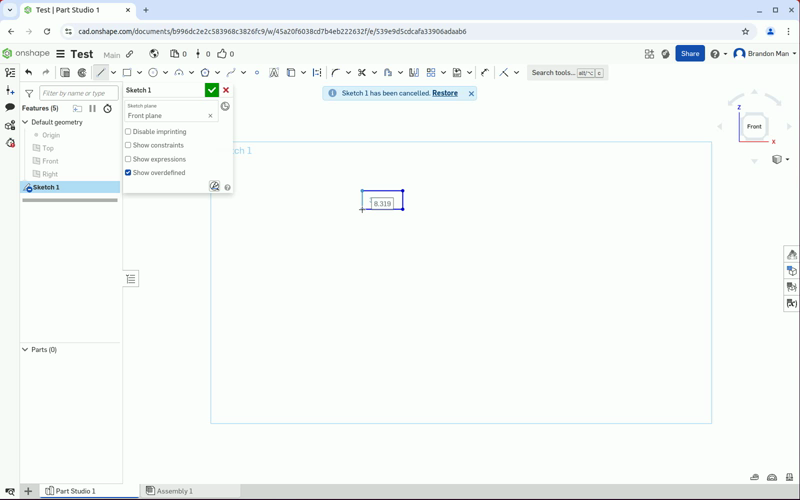
key(esc)
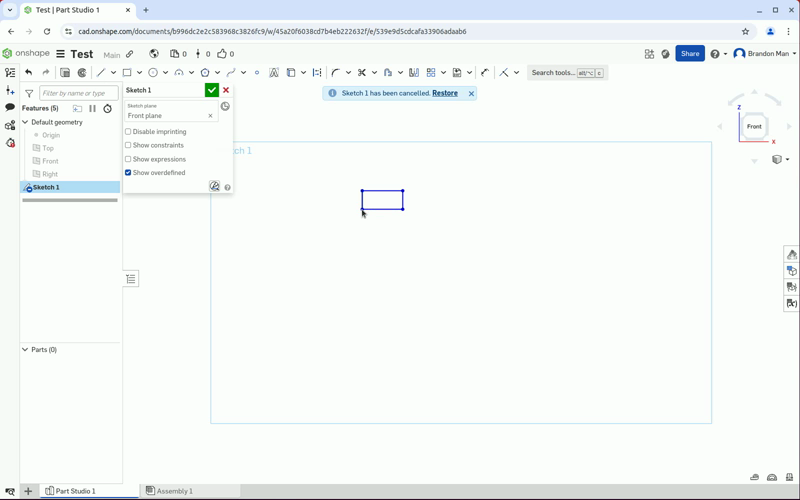
mouse_move(363, 191)
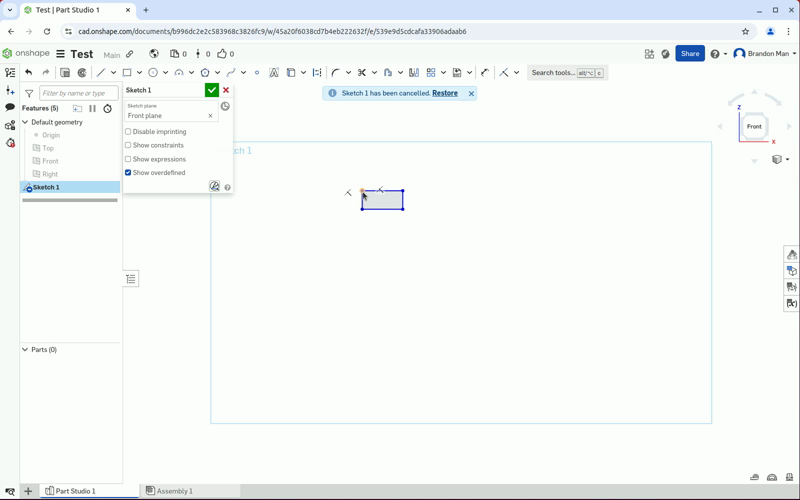
scroll(6)
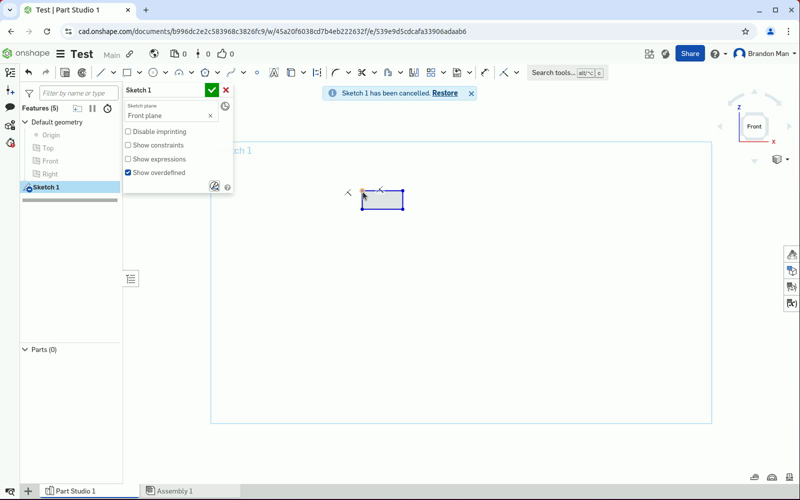
scroll(6)
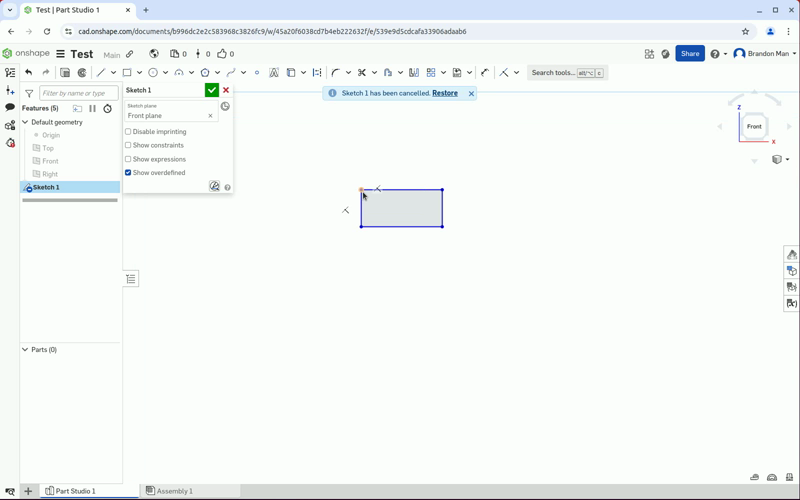
scroll(6)
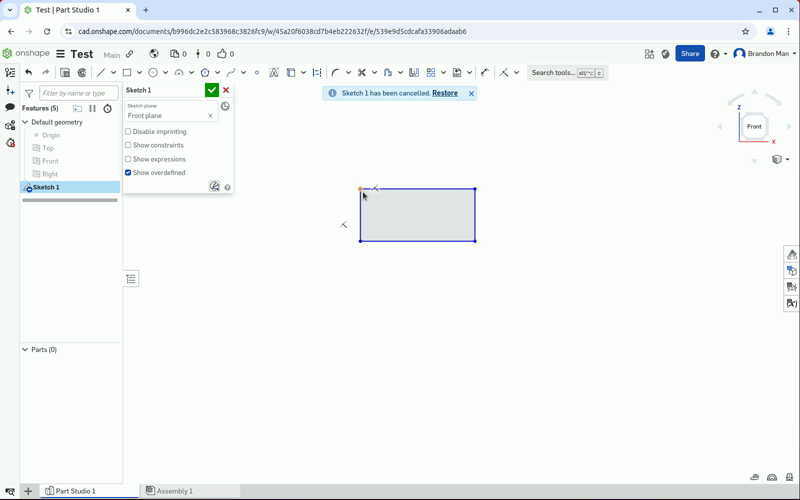
scroll(6)
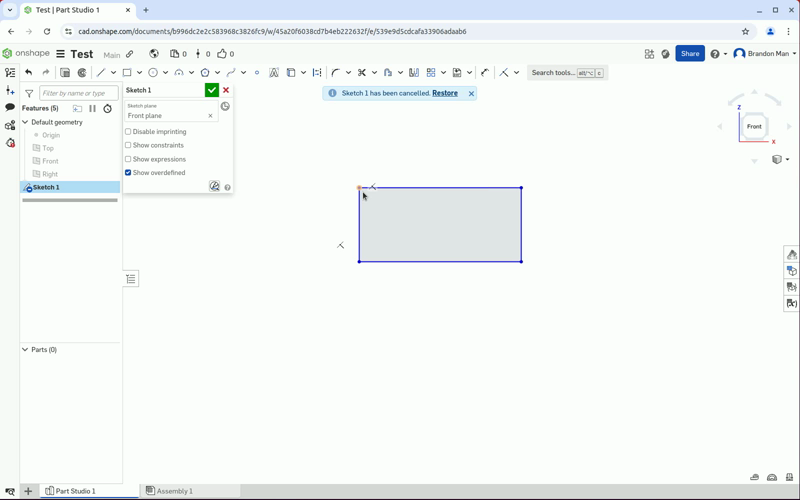
scroll(6)
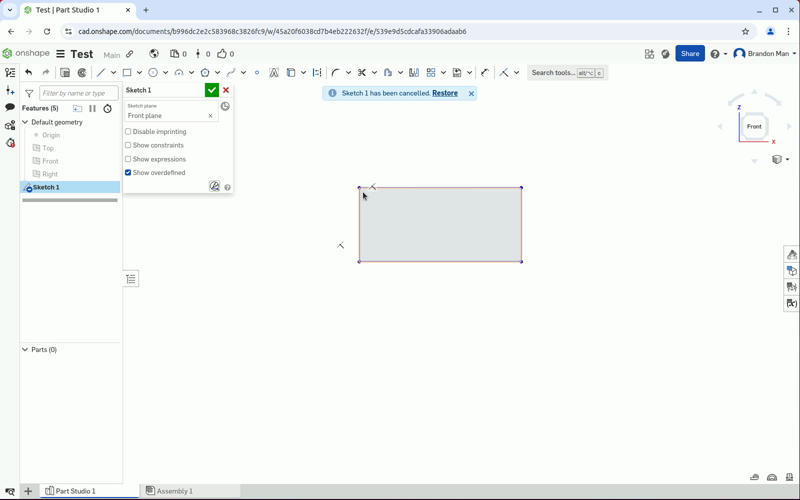
scroll(6)
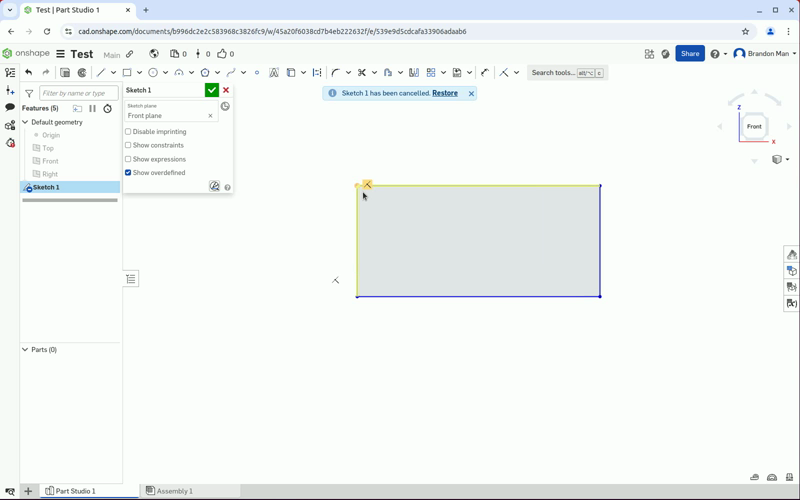
scroll(6)
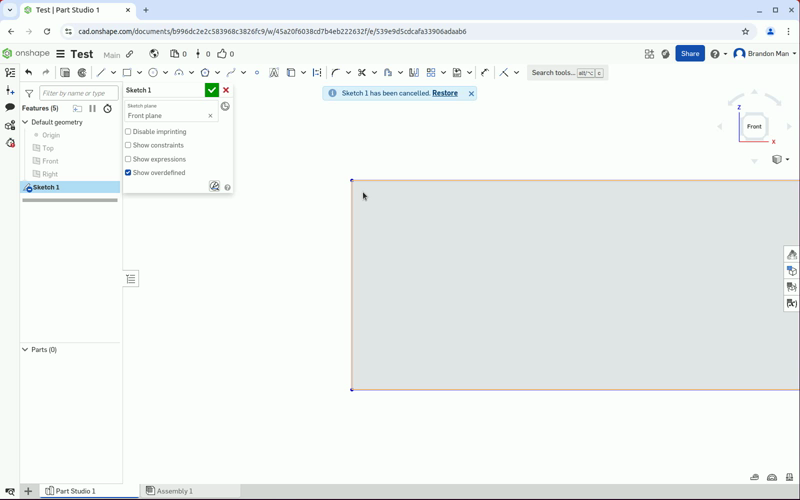
click(363, 191)
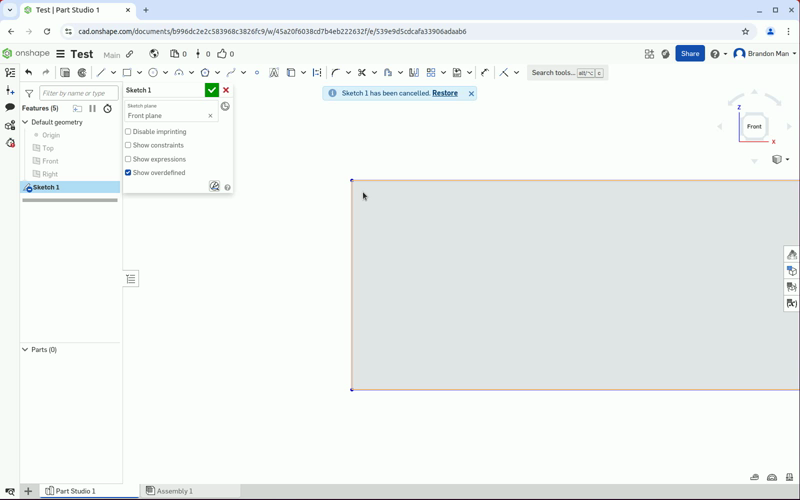
scroll(-6)
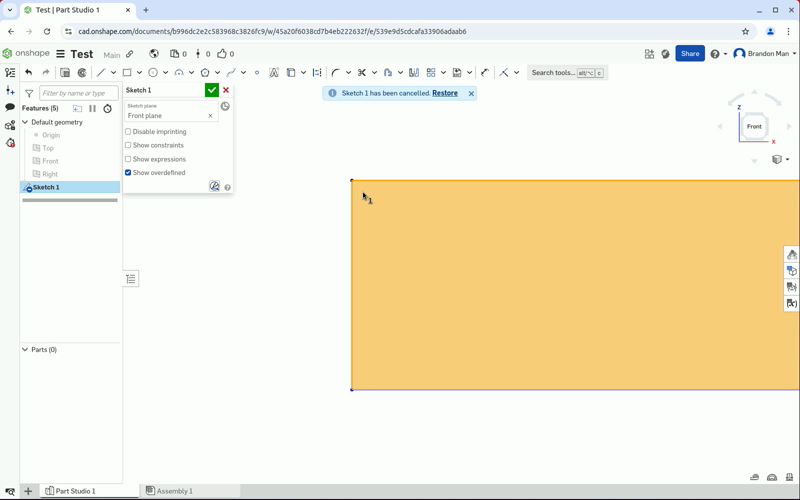
scroll(-6)
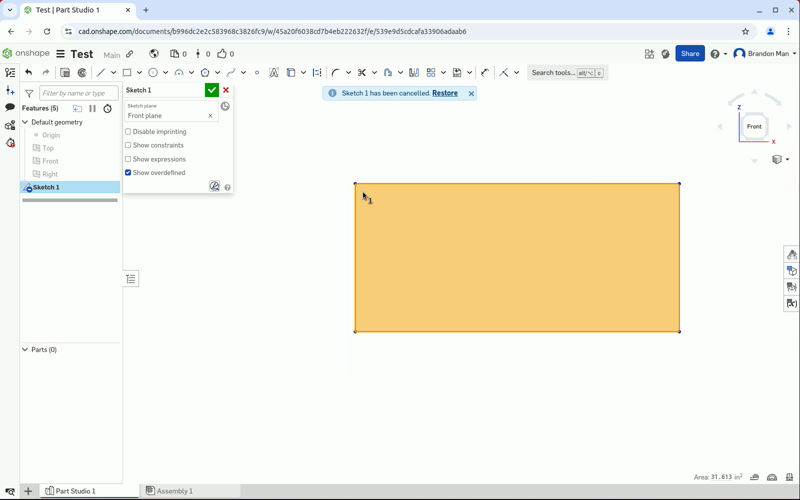
scroll(-6)
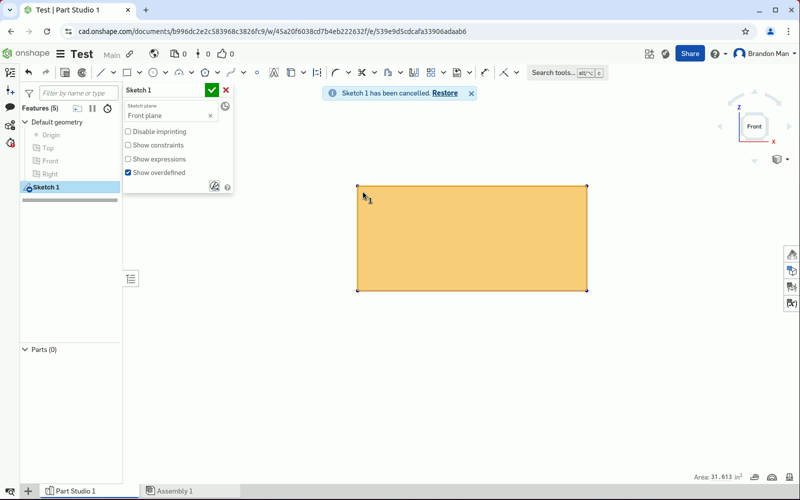
scroll(-6)
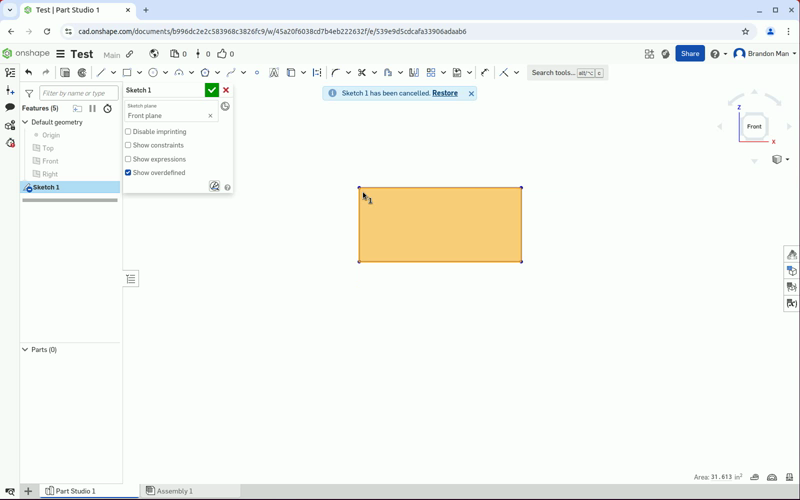
scroll(-6)
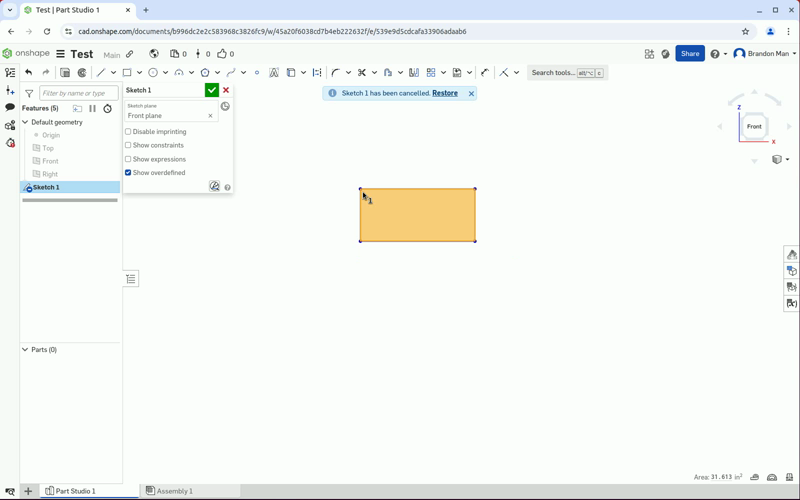
scroll(-6)
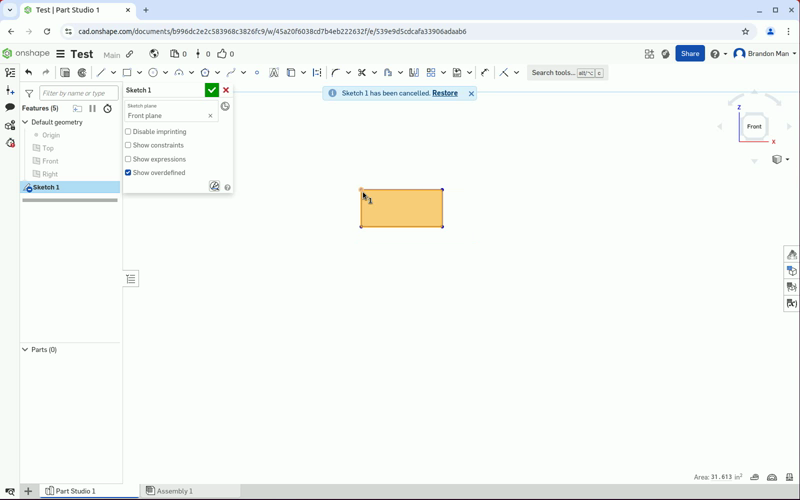
scroll(-6)
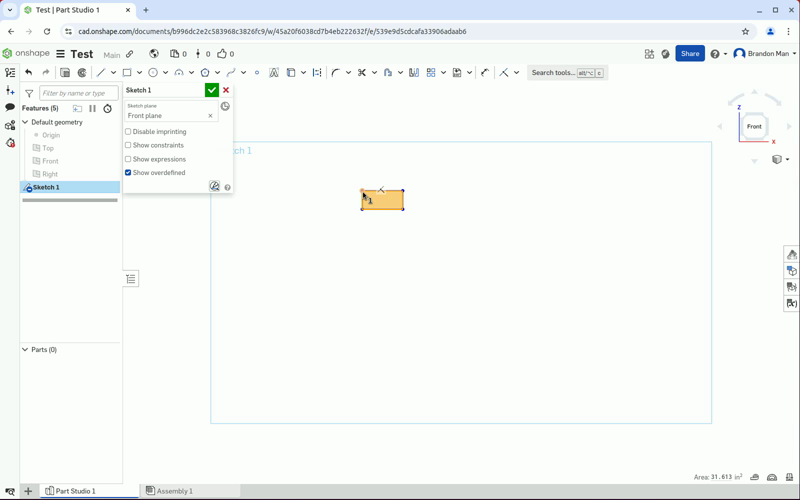
mouse_move(73, 352)
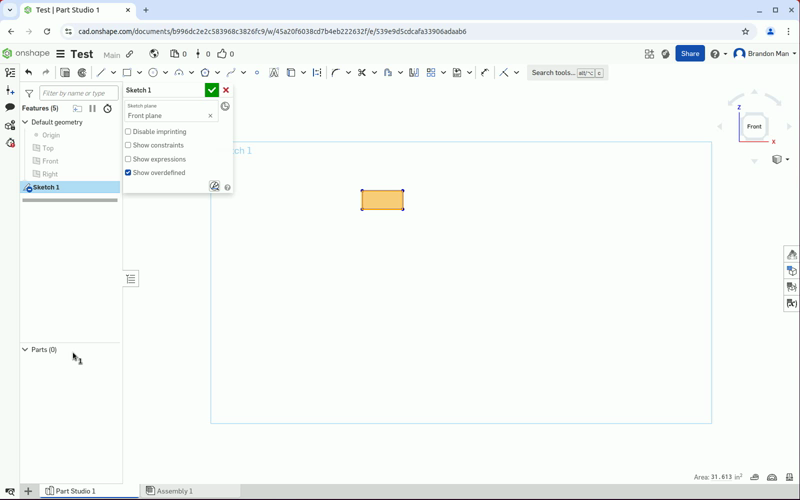
key(shift+y)
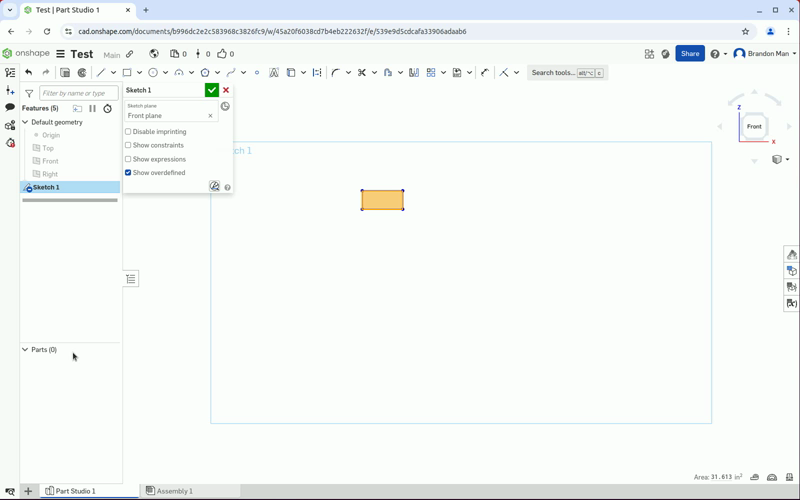
key(shift+e)
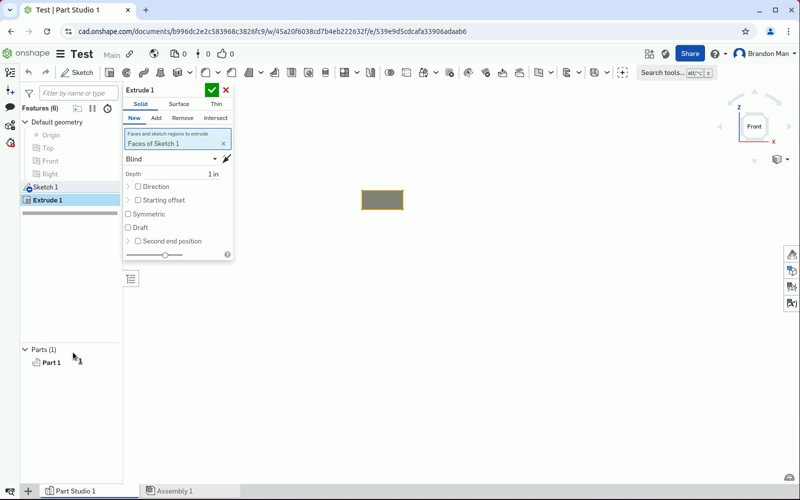
mouse_move(143, 106)
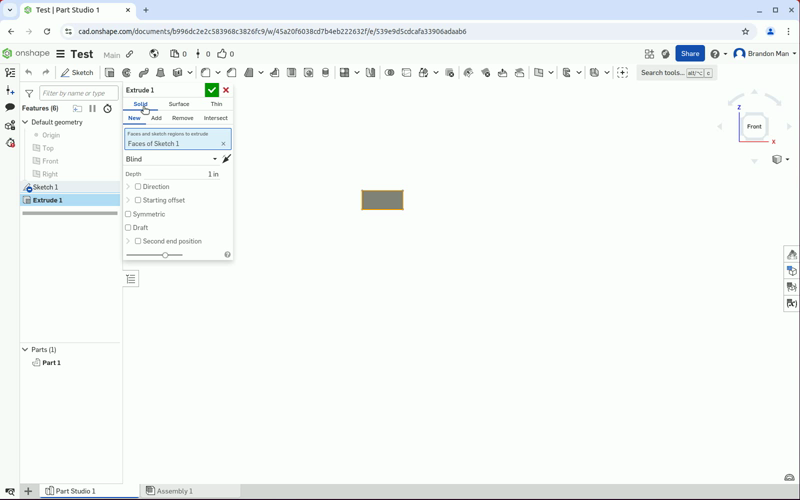
click(143, 106)
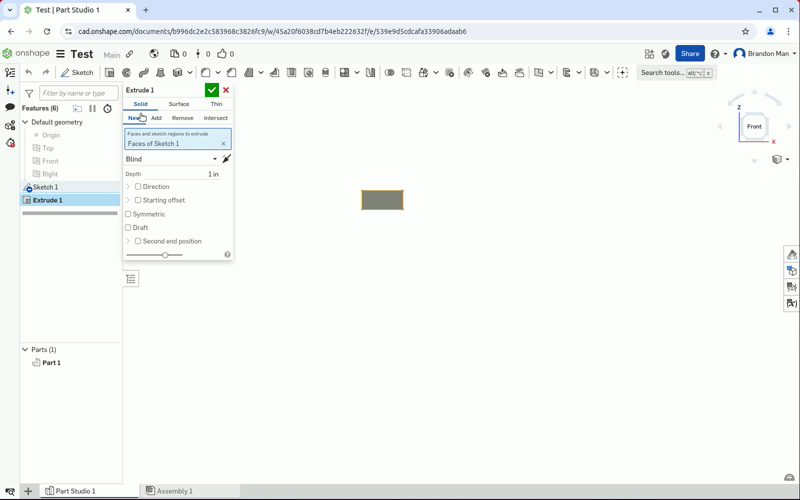
mouse_move(137, 120)
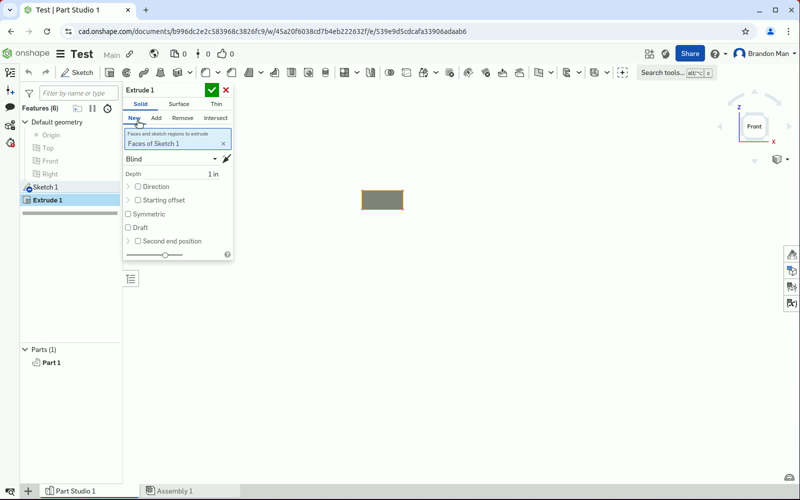
click(137, 120)
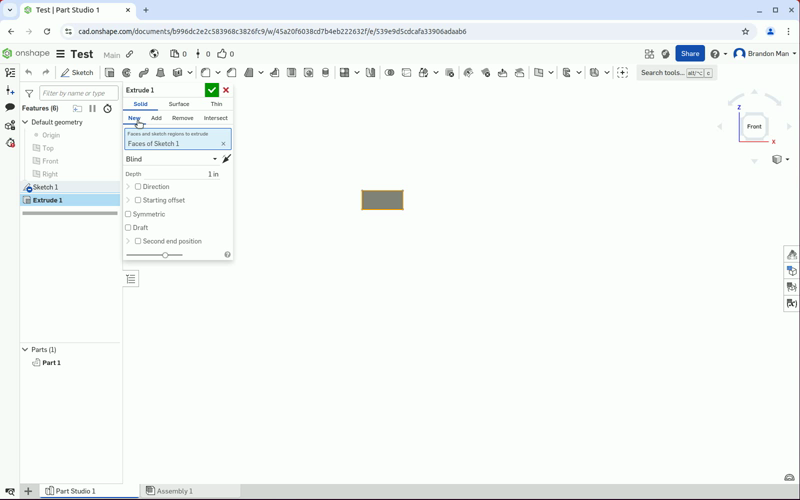
key(tab, 4)
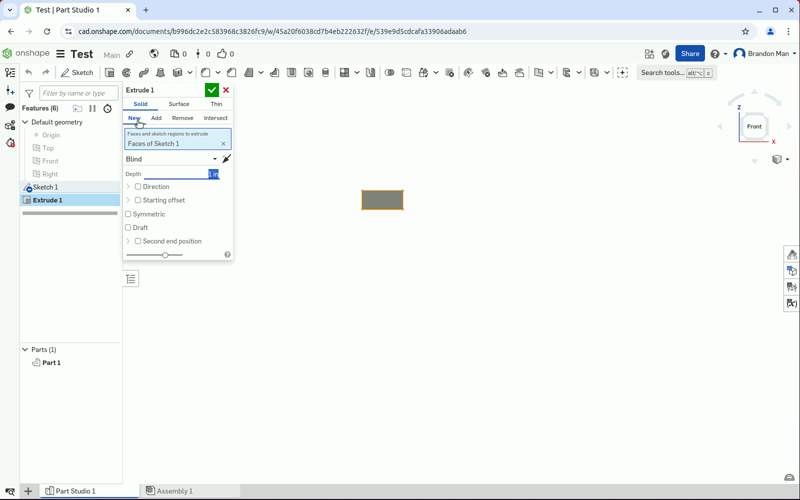
text(15.646)
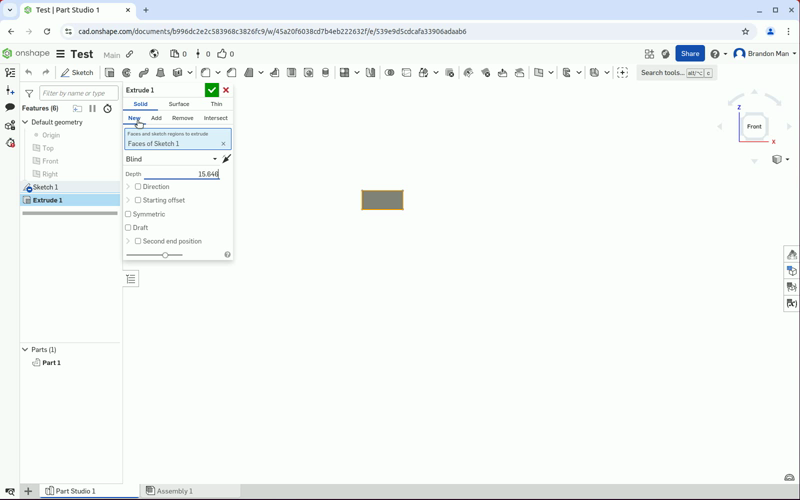
key(enter)
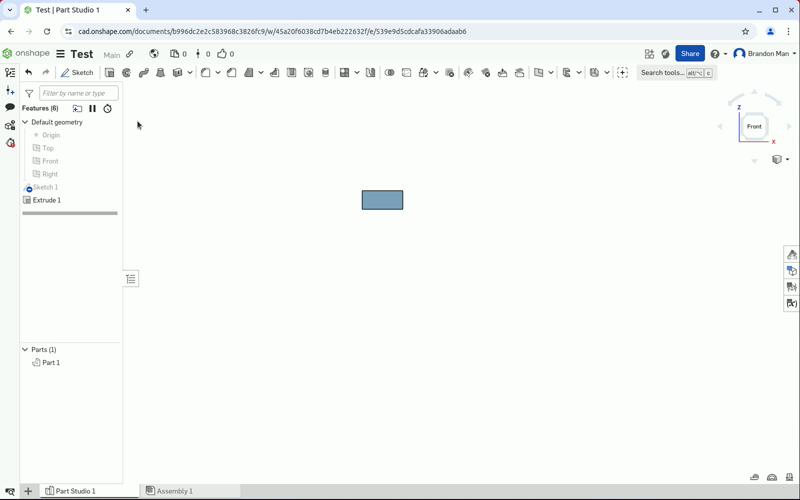
key(shift+h)
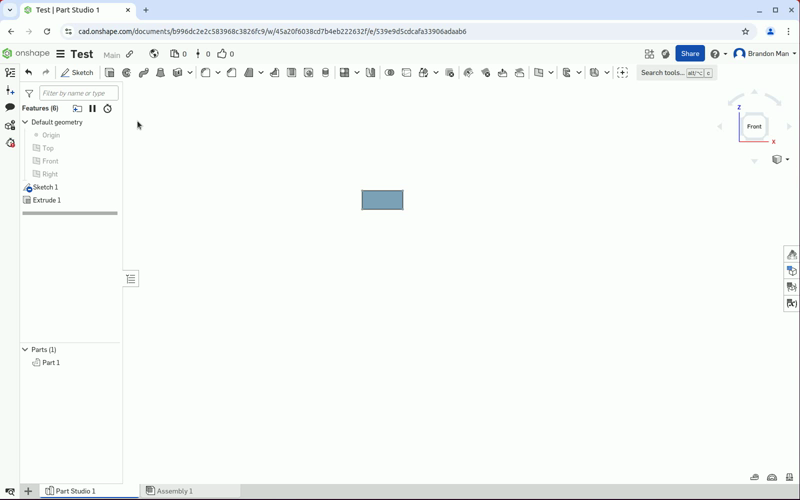
key(shift+h)
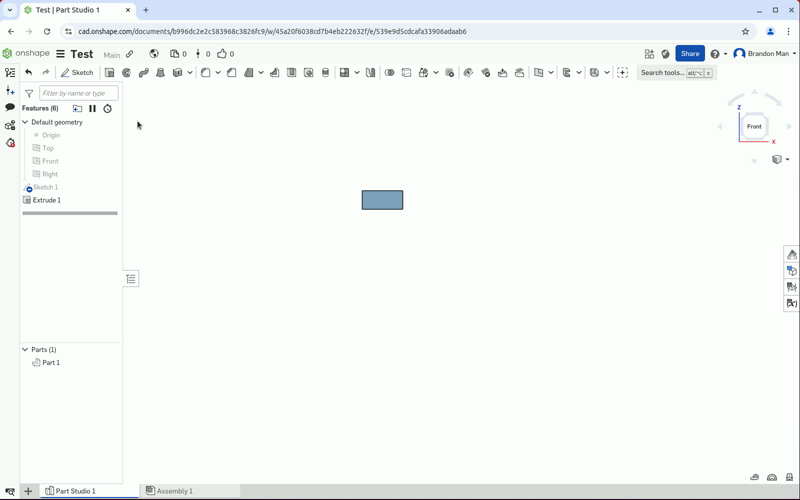
mouse_move(73, 189)
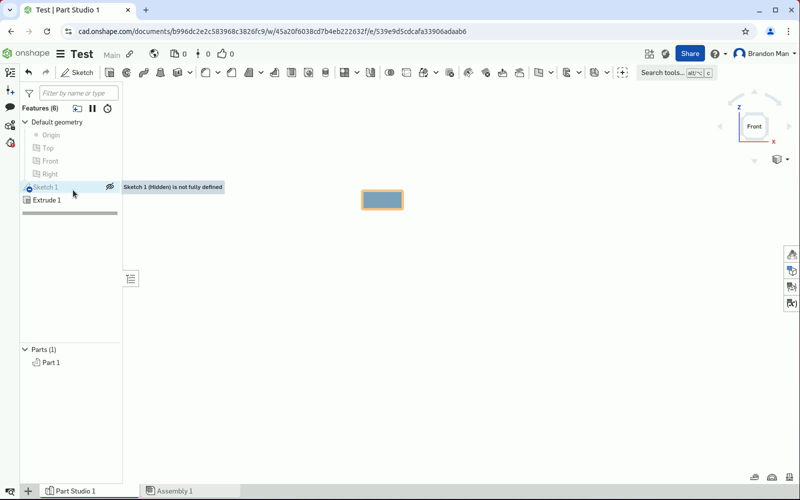
click(73, 189)
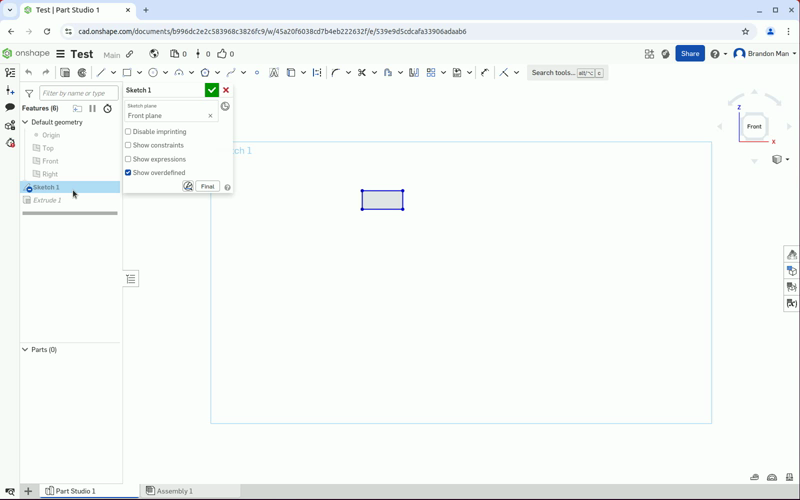
mouse_move(229, 92)
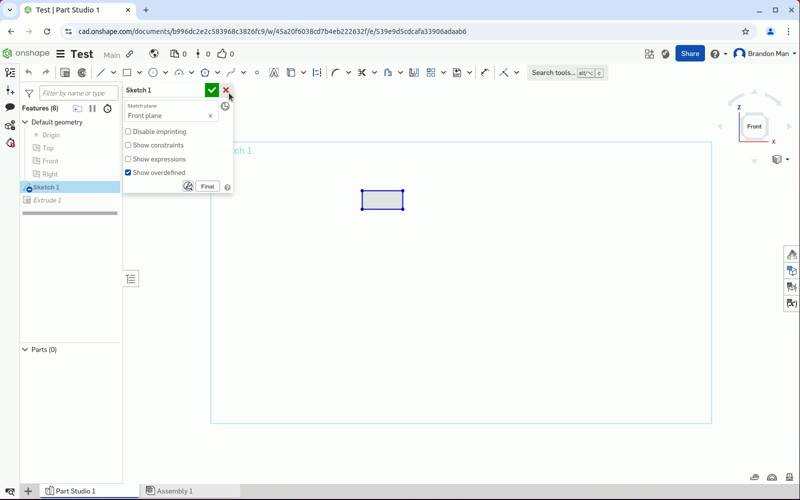
click(229, 92)
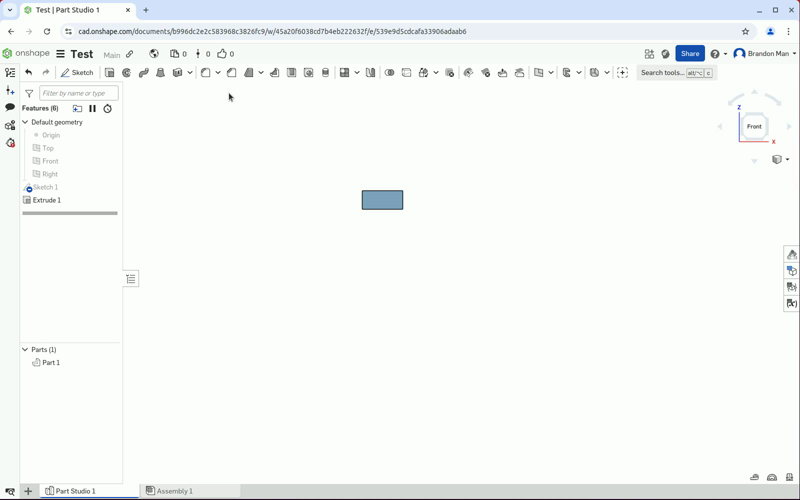
mouse_move(73, 352)
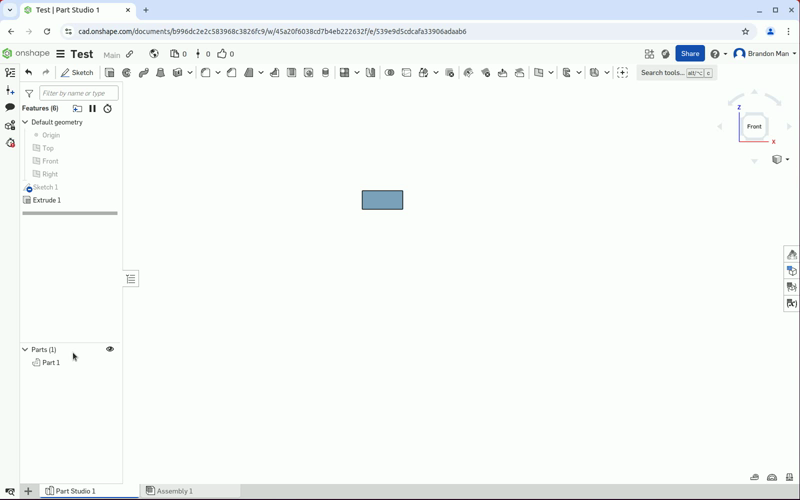
key(y)
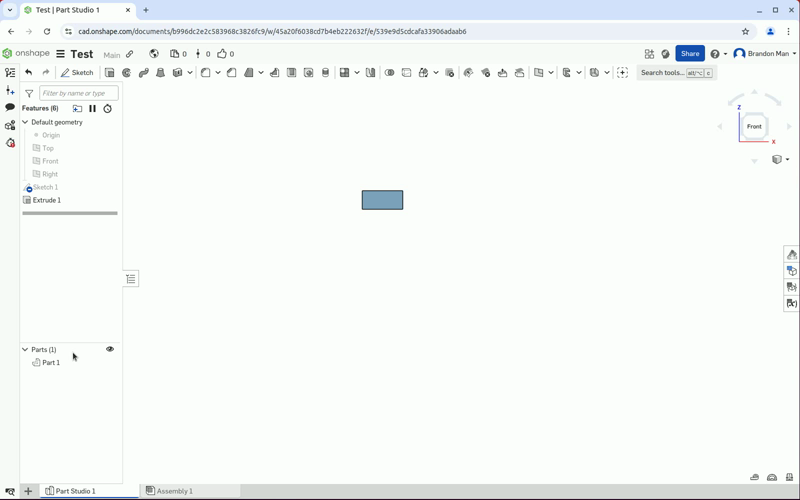
key(shift+p)
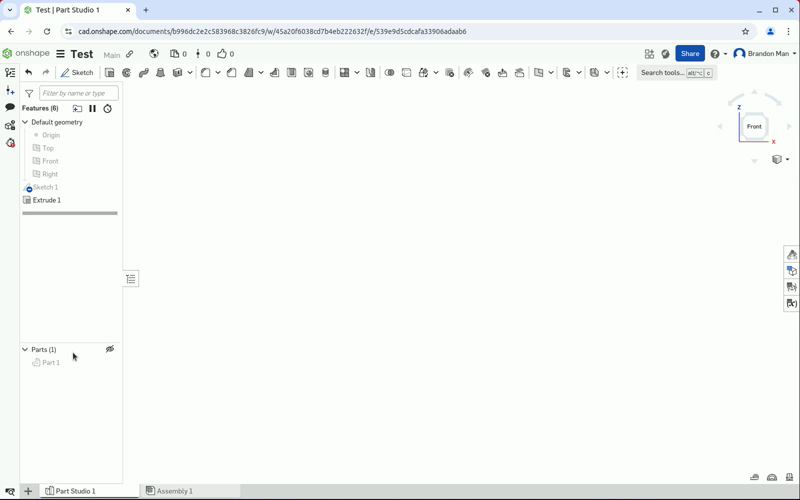
key(space)
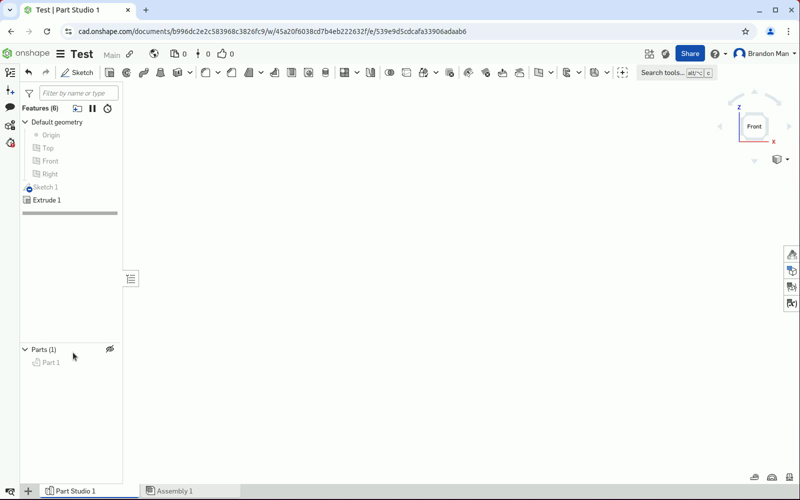
key_down(shift)
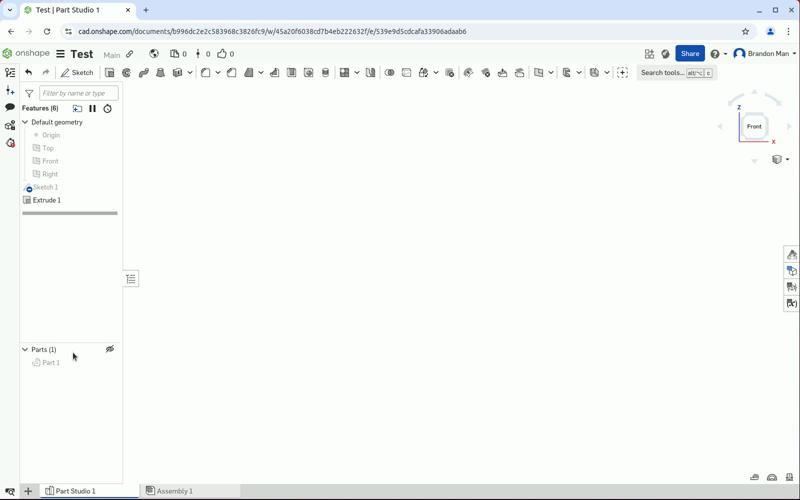
key(down)
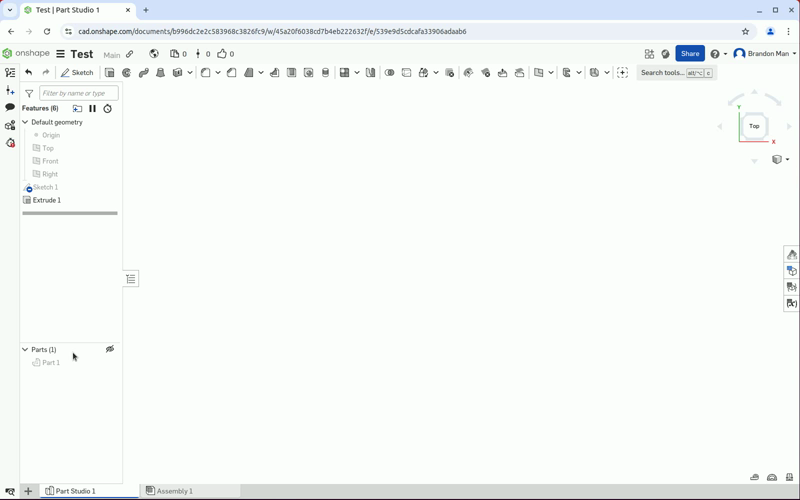
key_up(shift)
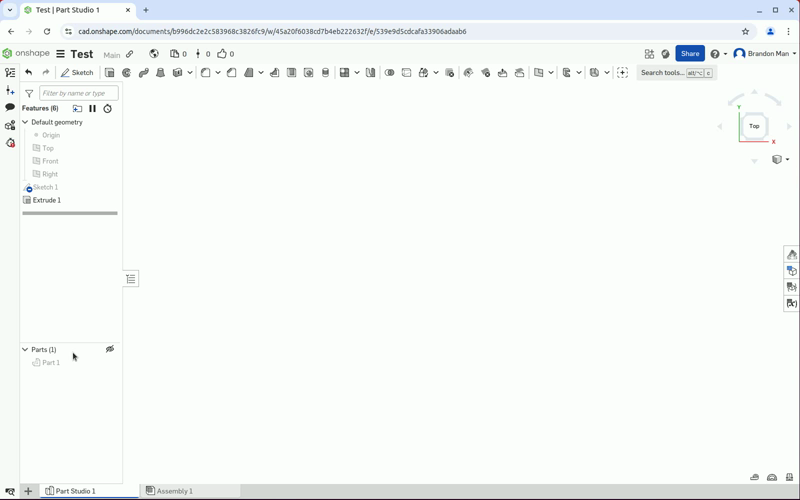
mouse_move(73, 352)
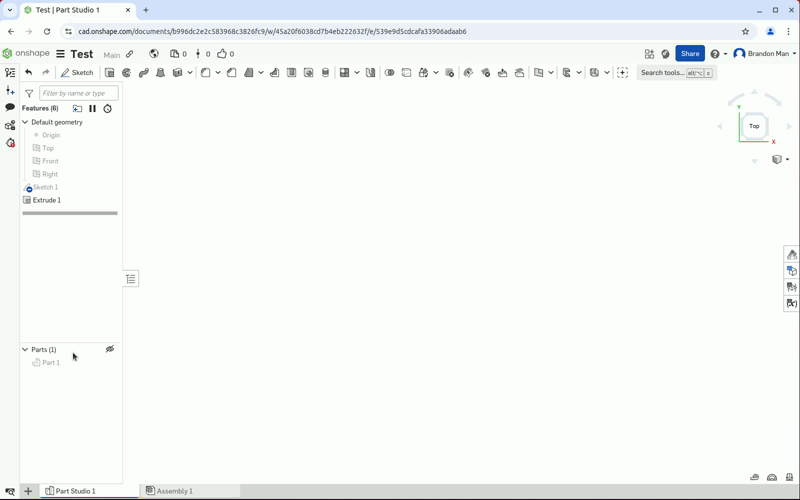
key(shift+y)
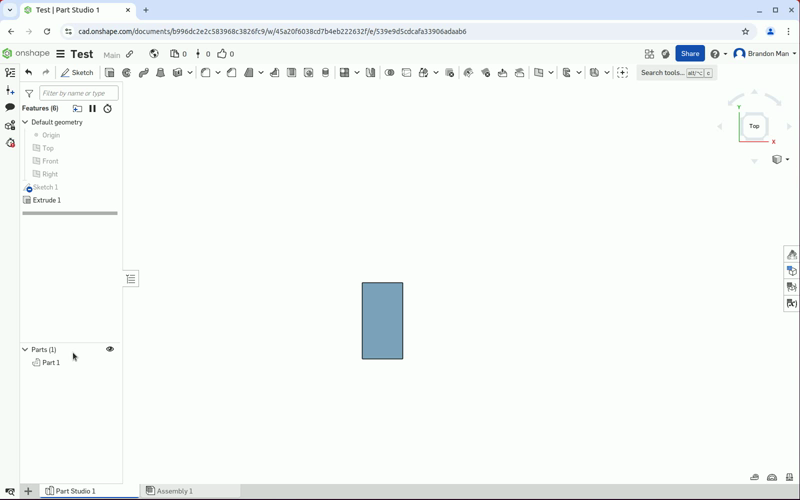
mouse_move(541, 75)
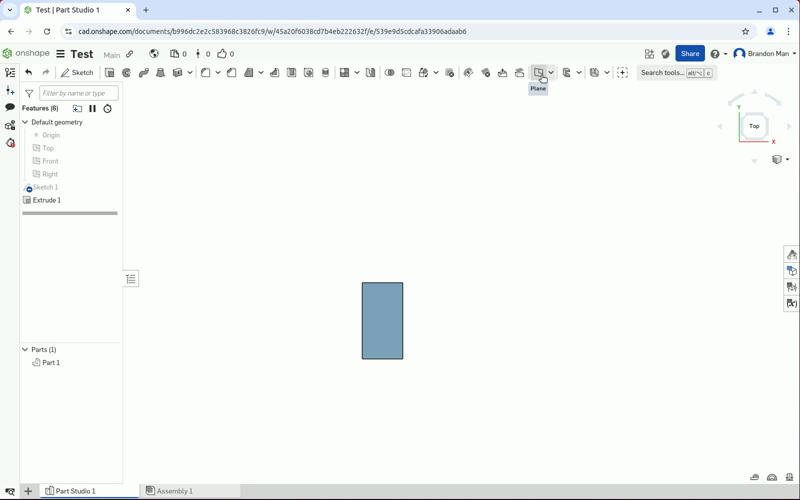
click(541, 75)
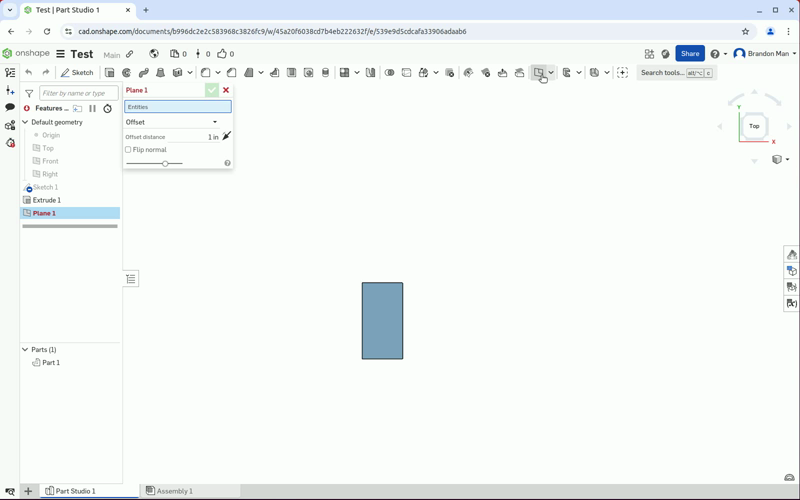
mouse_move(73, 150)
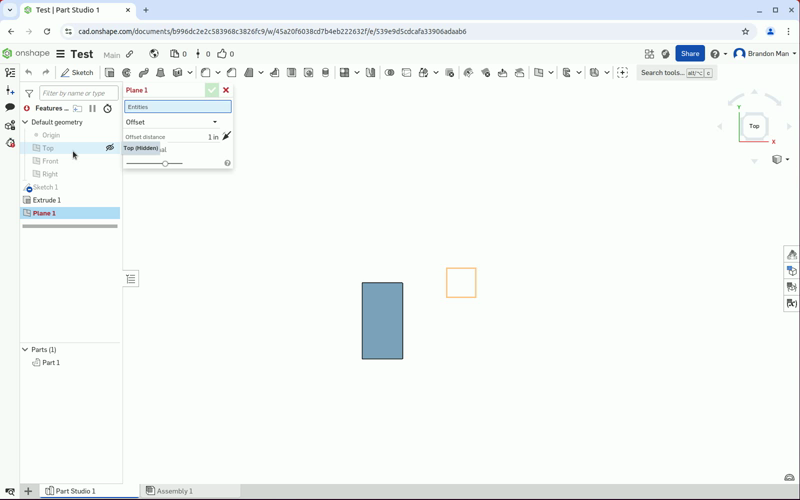
click(73, 150)
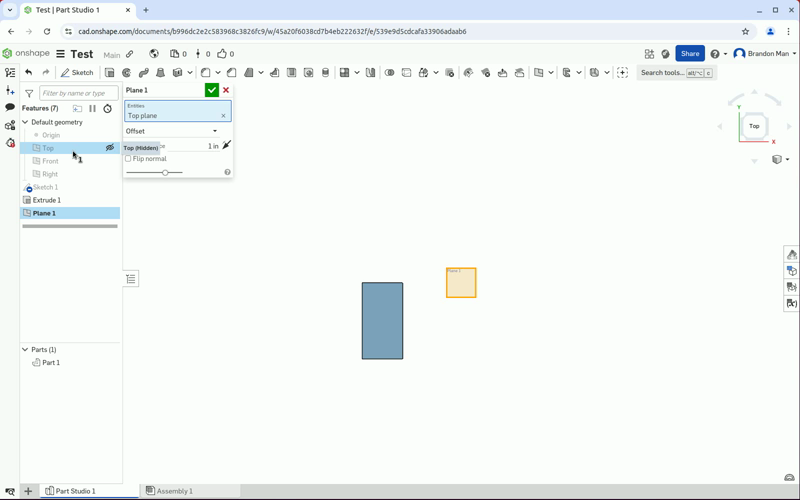
key(tab, 2)
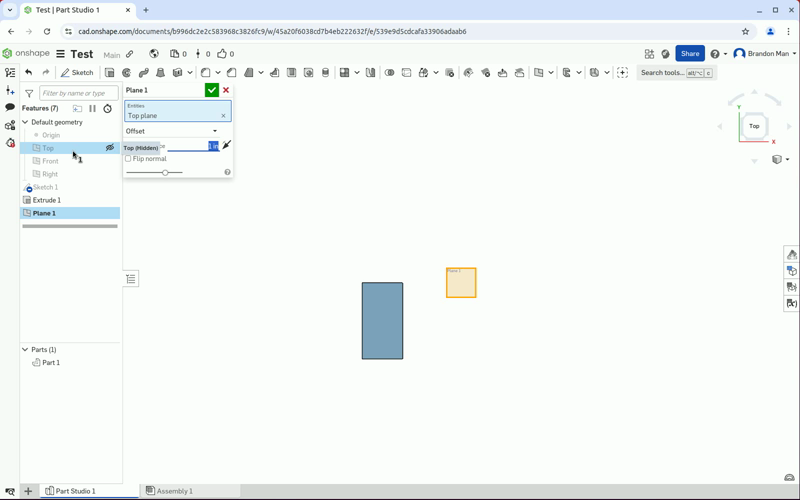
text(18.764)
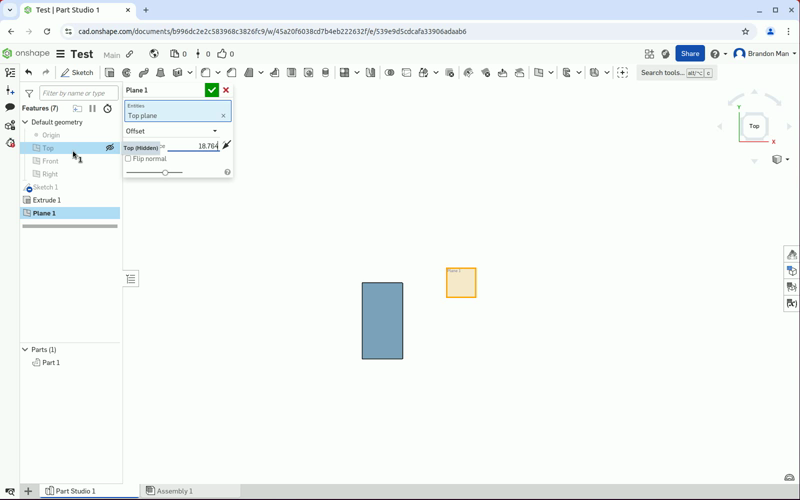
key(enter, 2)
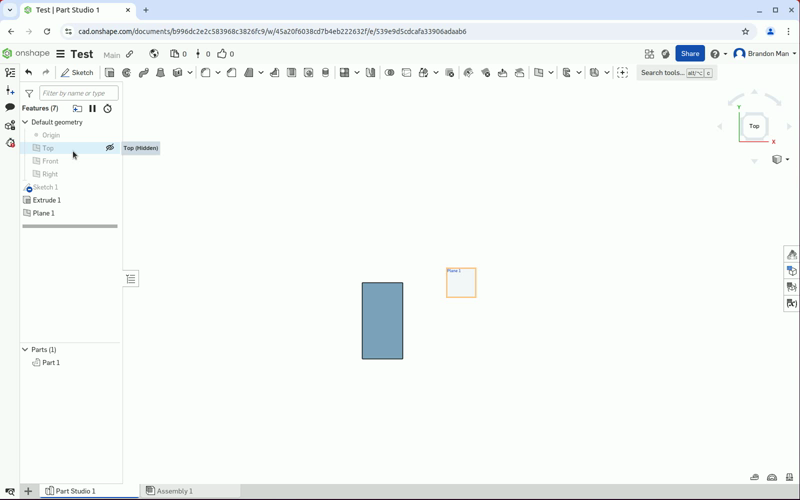
key(shift+s)
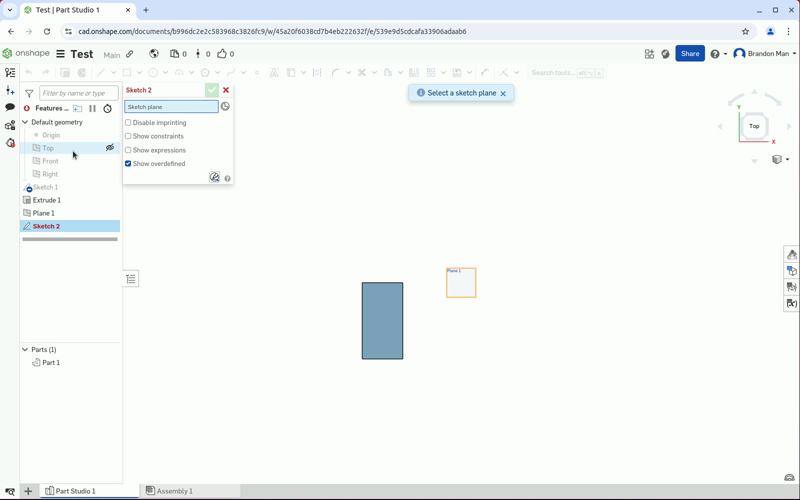
mouse_move(73, 215)
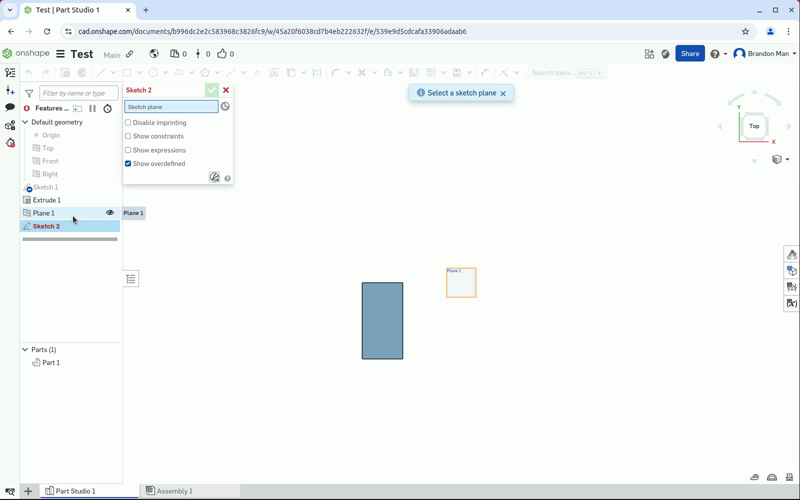
click(73, 215)
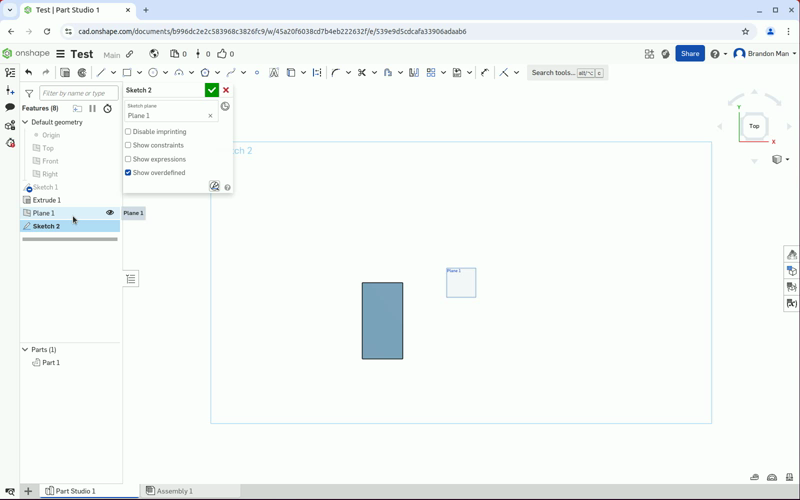
mouse_move(73, 352)
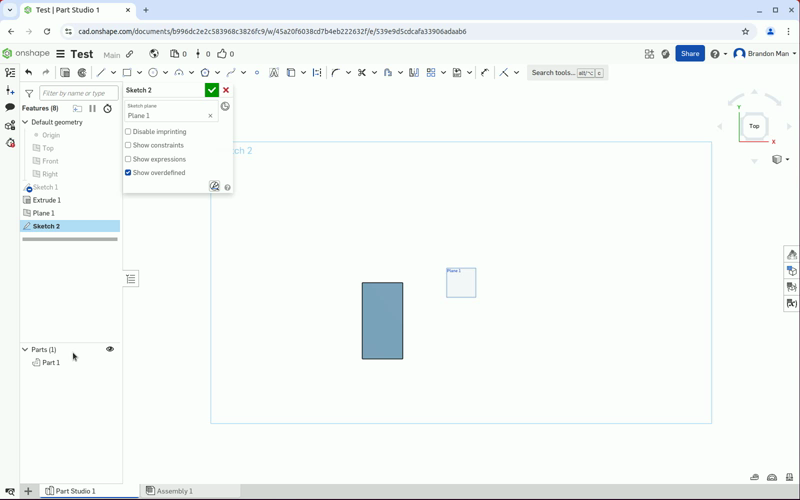
key(y)
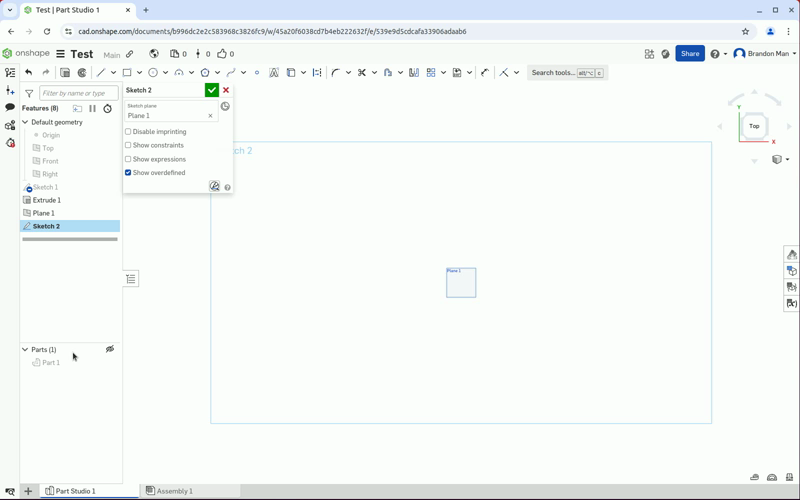
key(c)
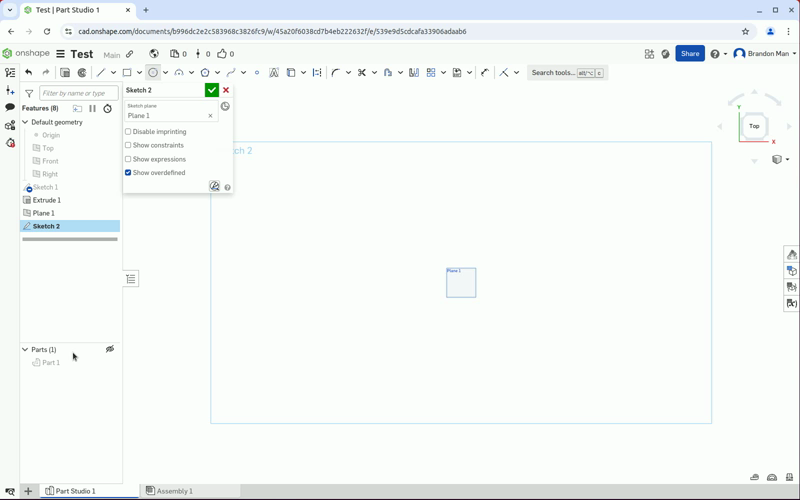
key_down(shift)
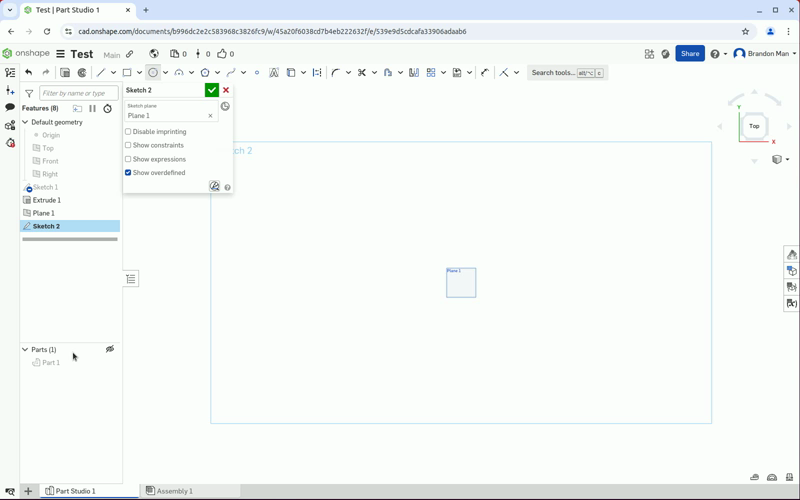
mouse_move(382, 301)
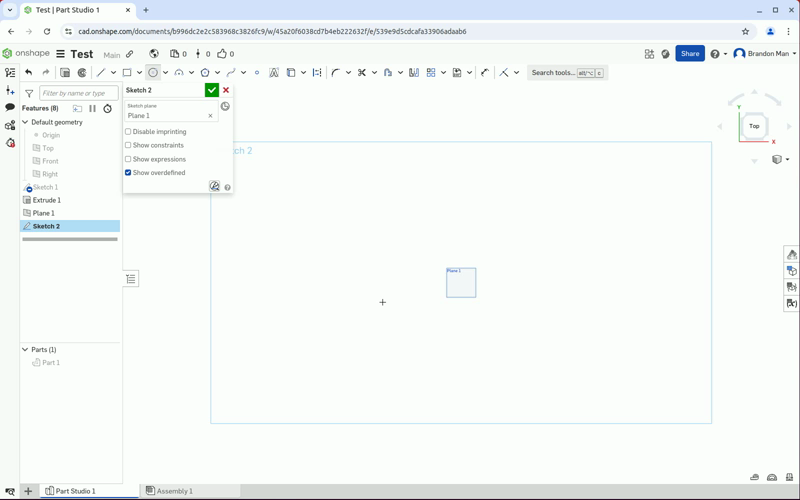
click(382, 301)
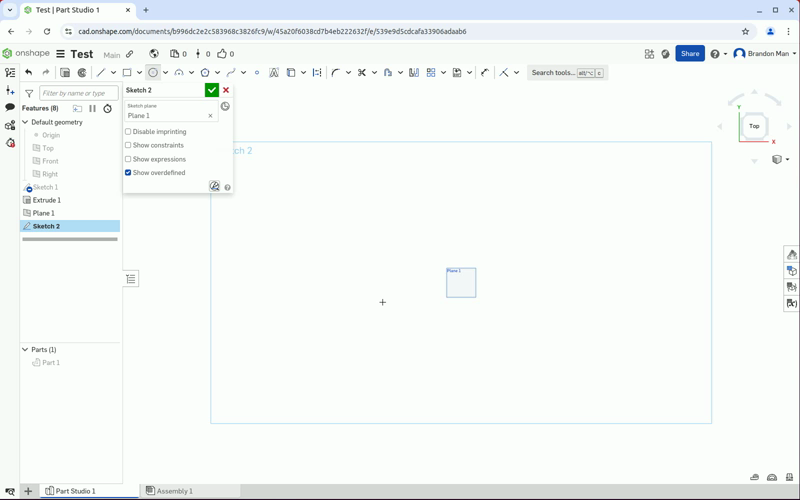
key_up(shift)
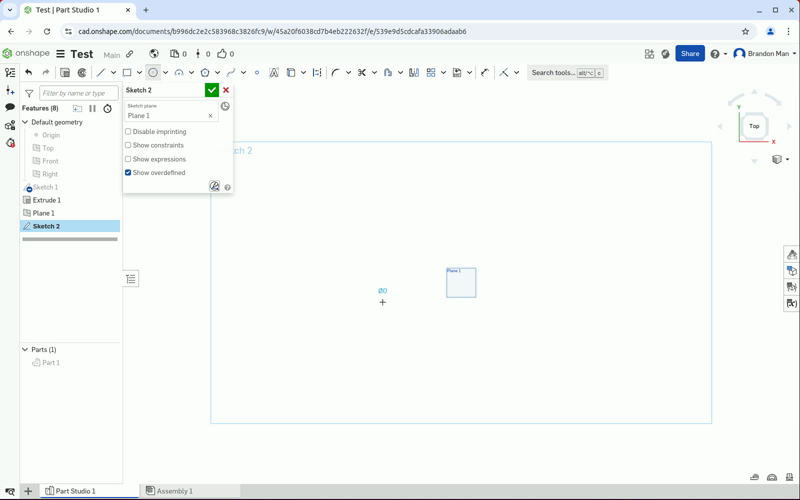
mouse_move(389, 301)
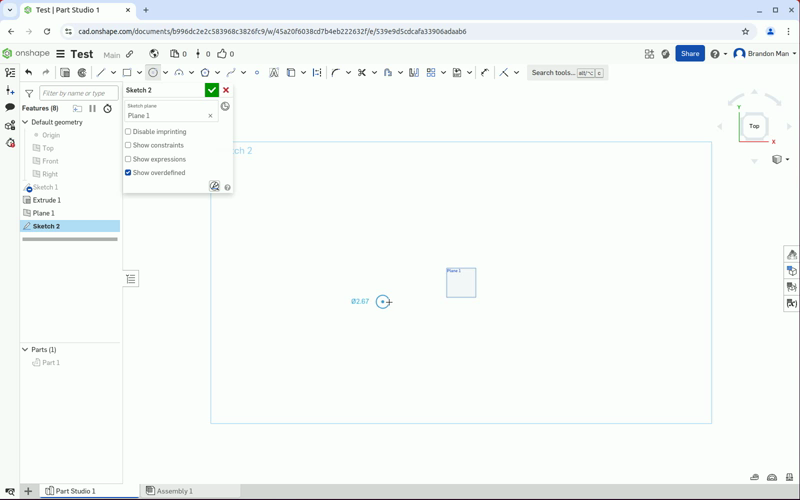
click(389, 301)
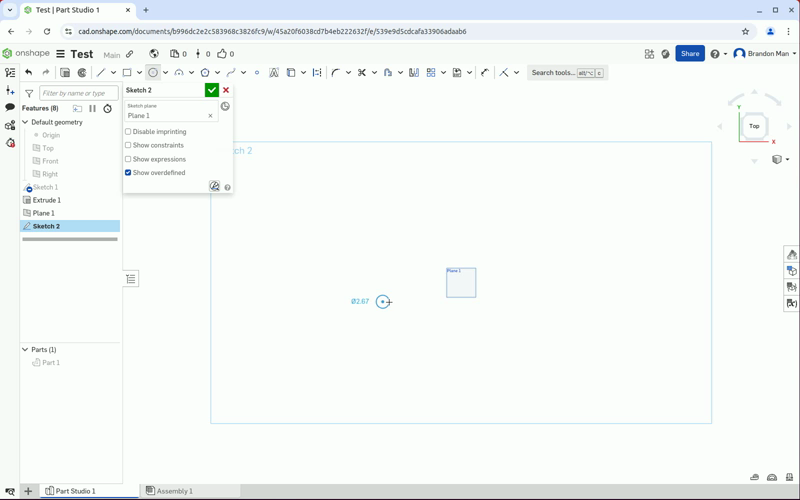
key(esc)
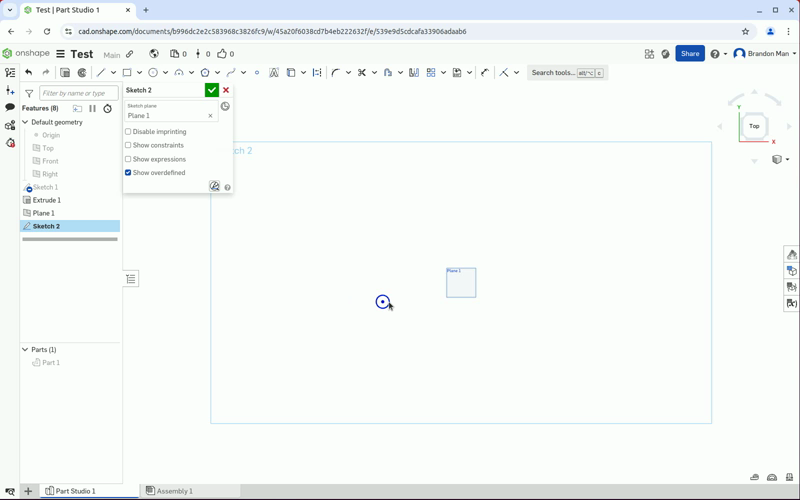
mouse_move(379, 299)
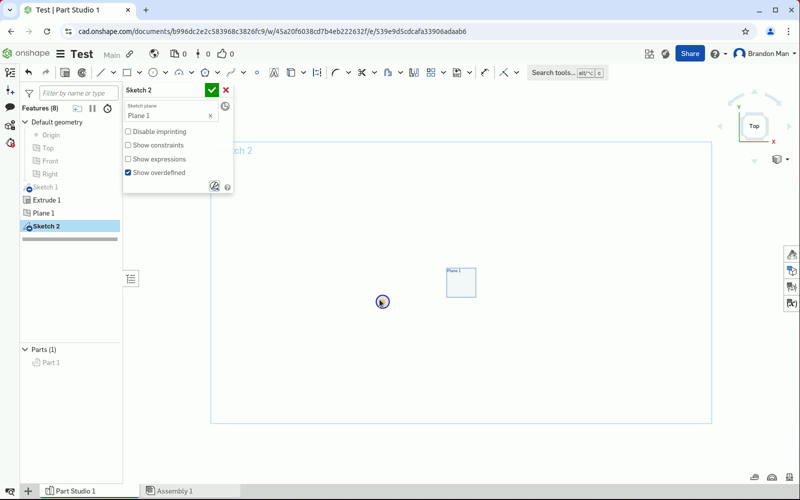
scroll(6)
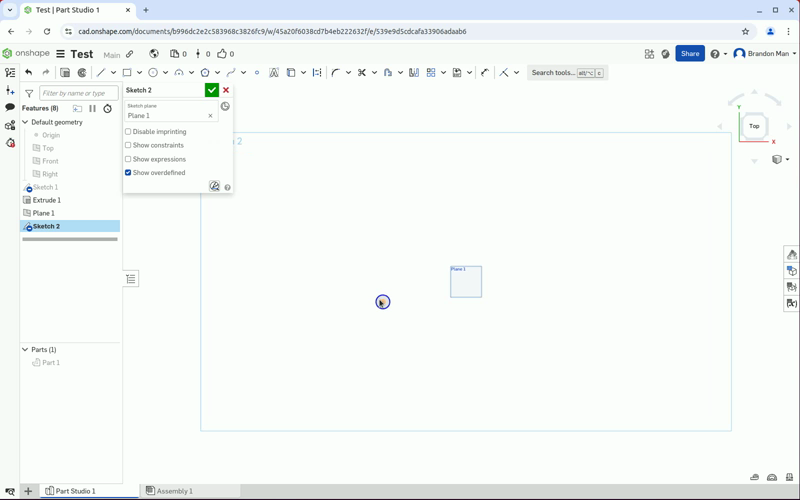
scroll(6)
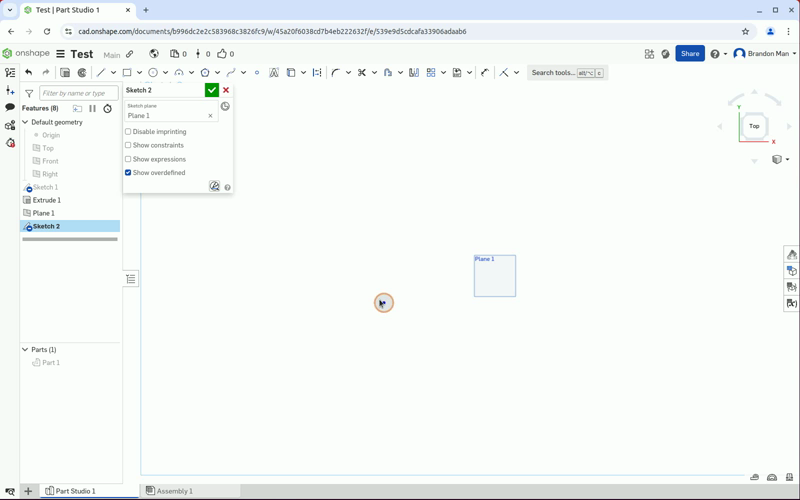
scroll(6)
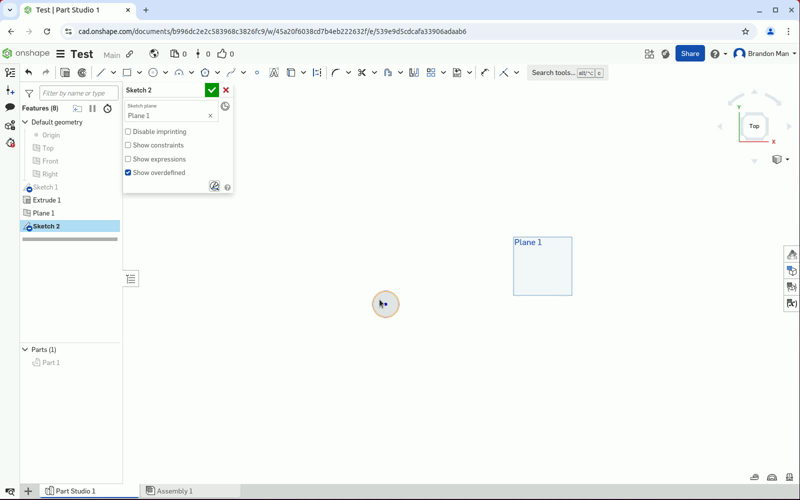
scroll(6)
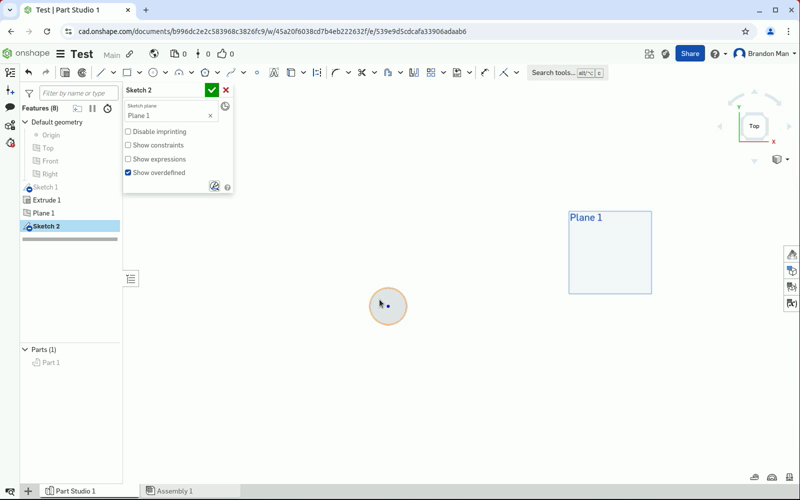
scroll(6)
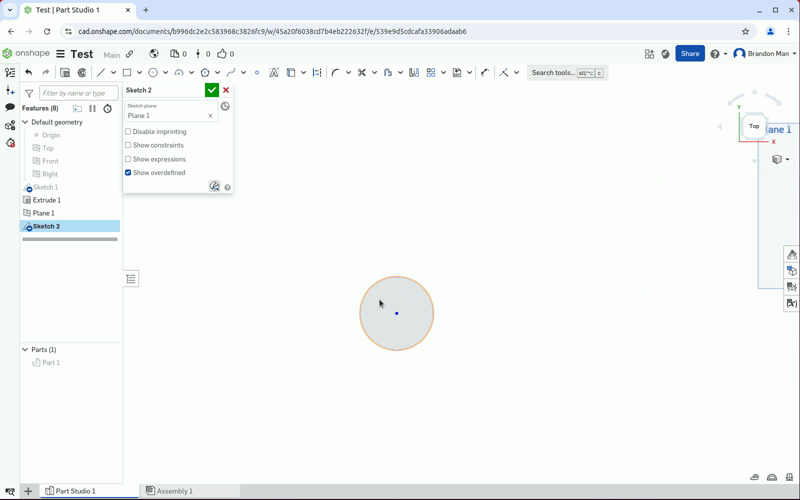
scroll(6)
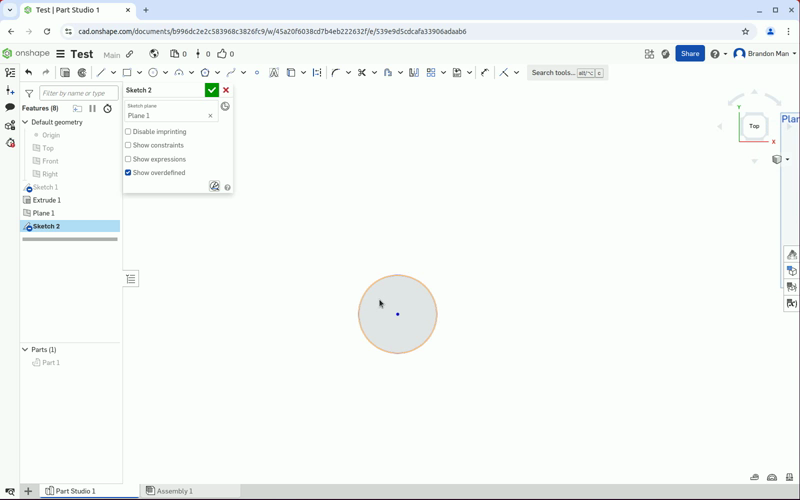
scroll(6)
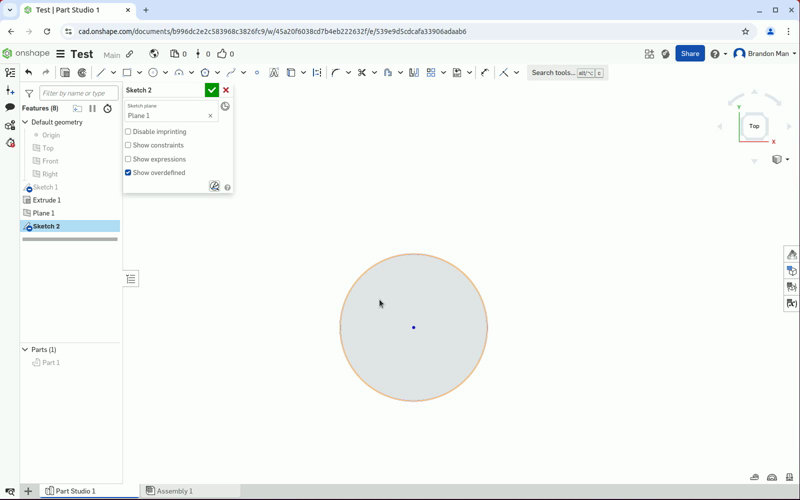
click(379, 299)
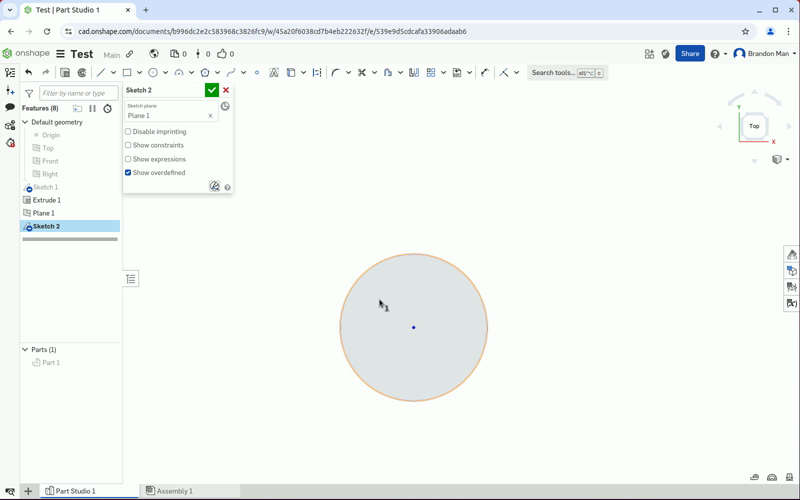
scroll(-6)
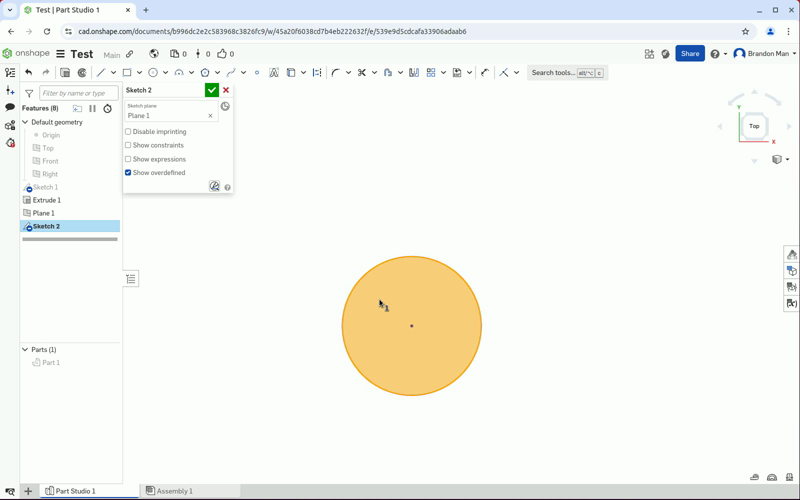
scroll(-6)
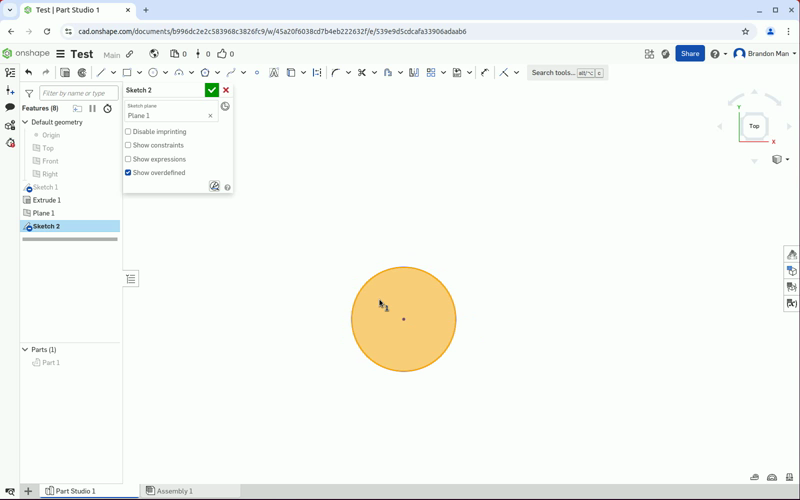
scroll(-6)
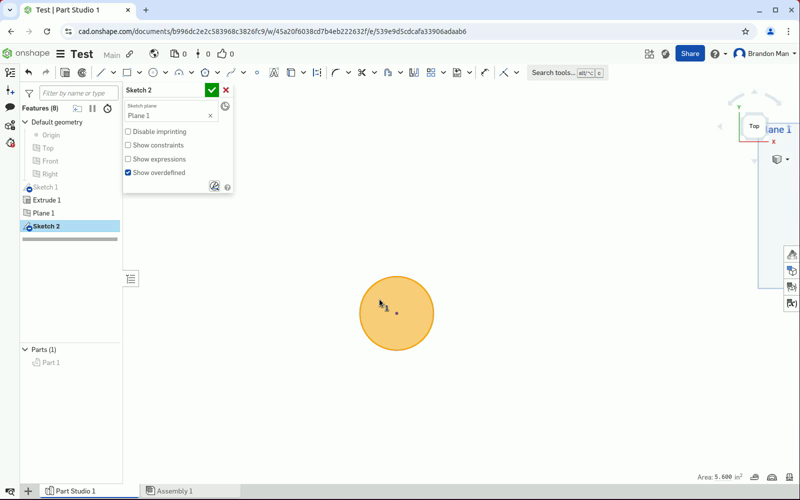
scroll(-6)
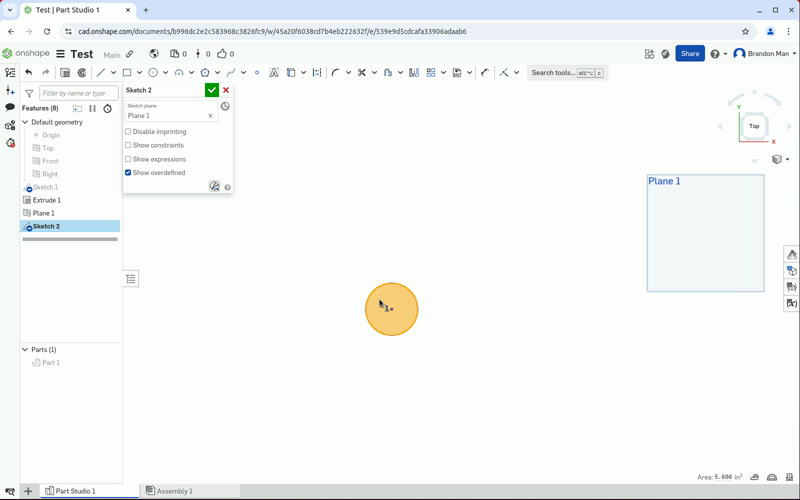
scroll(-6)
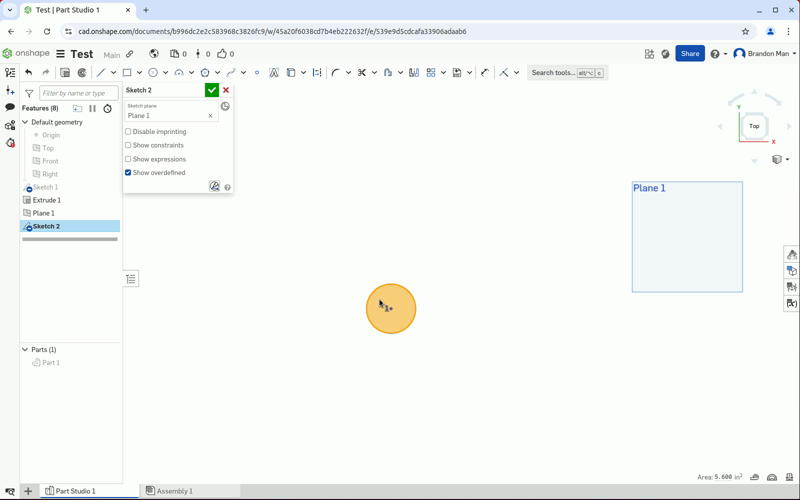
scroll(-6)
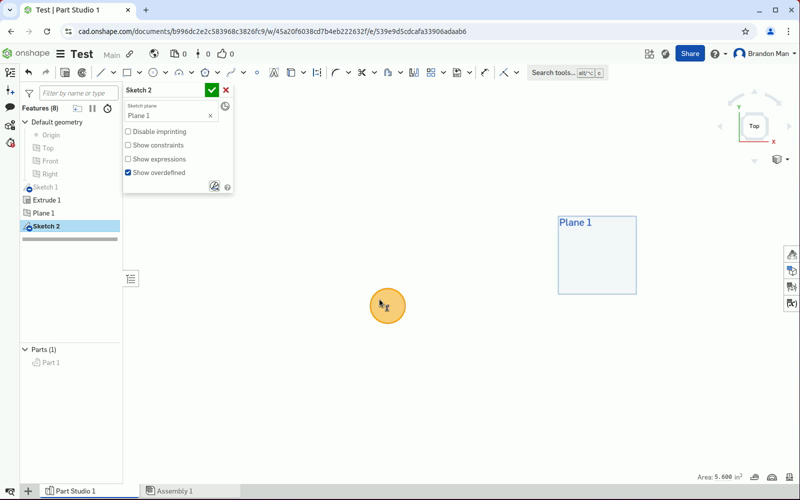
scroll(-6)
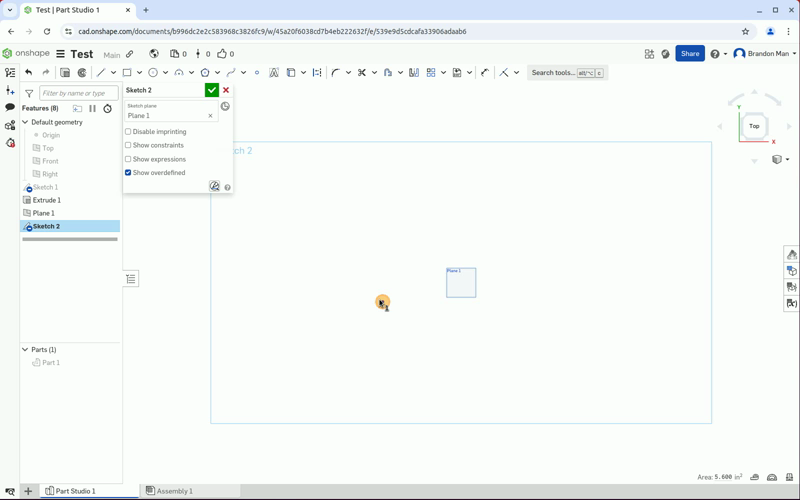
mouse_move(73, 352)
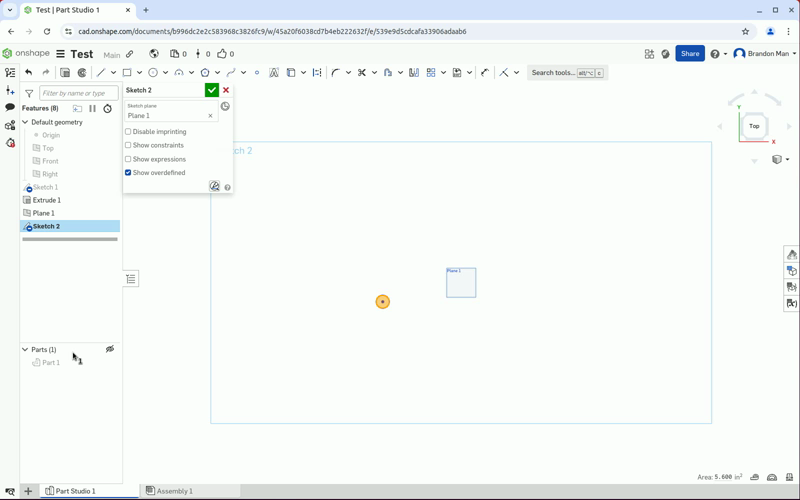
key(shift+y)
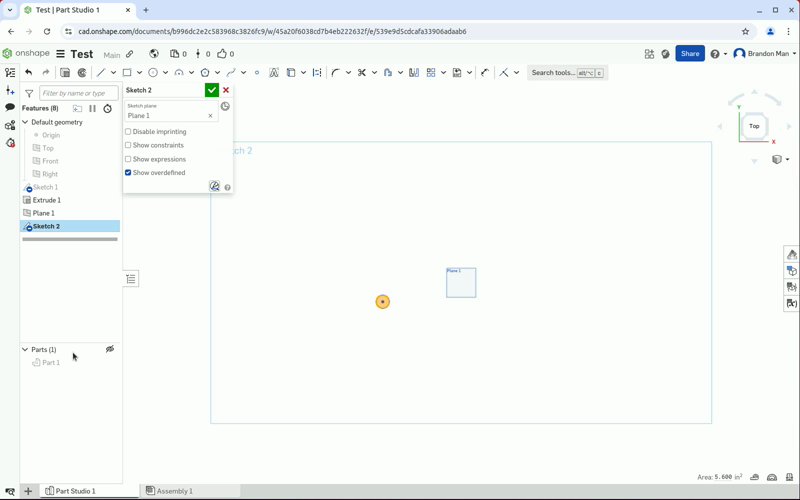
key(shift+e)
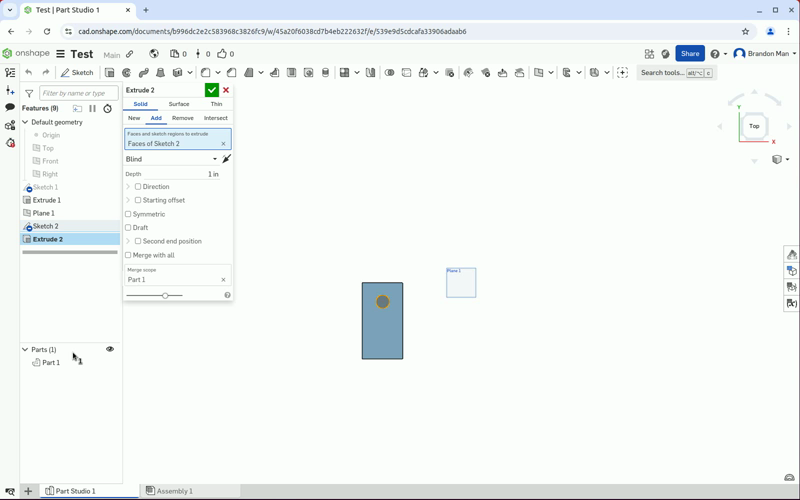
mouse_move(143, 106)
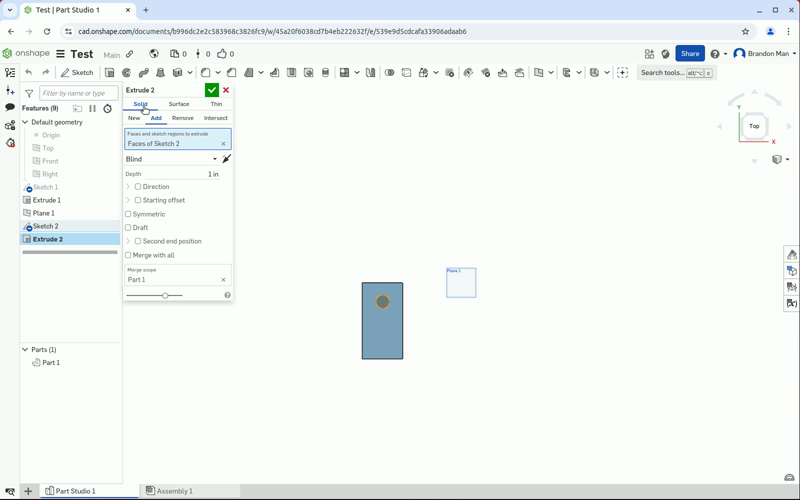
click(143, 106)
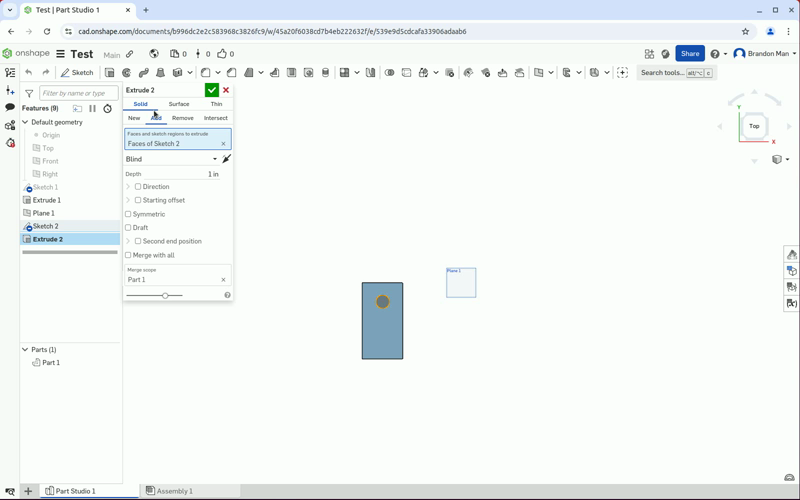
mouse_move(186, 120)
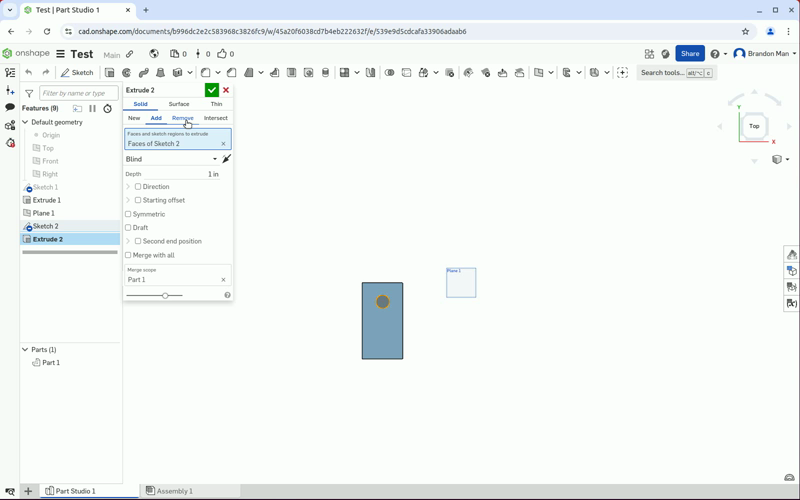
click(186, 120)
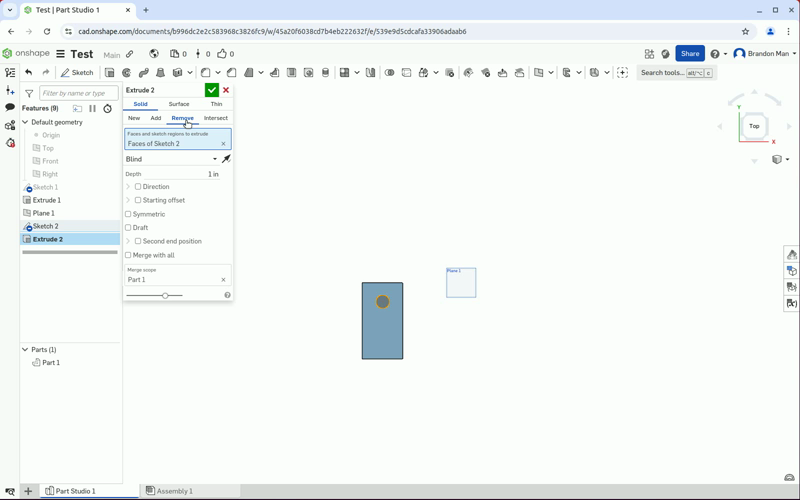
key(tab, 4)
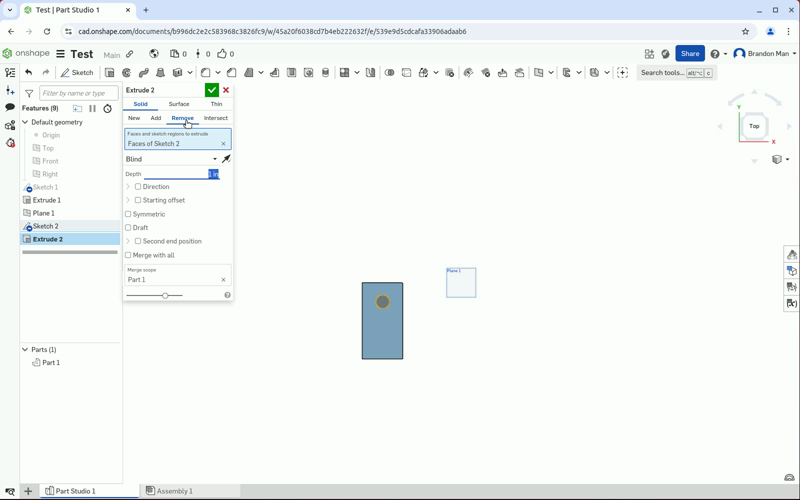
text(15.646)
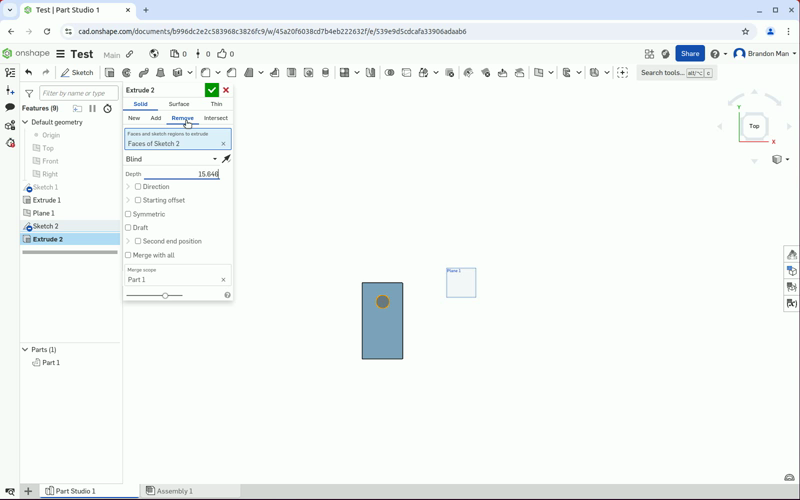
key(tab, 6)
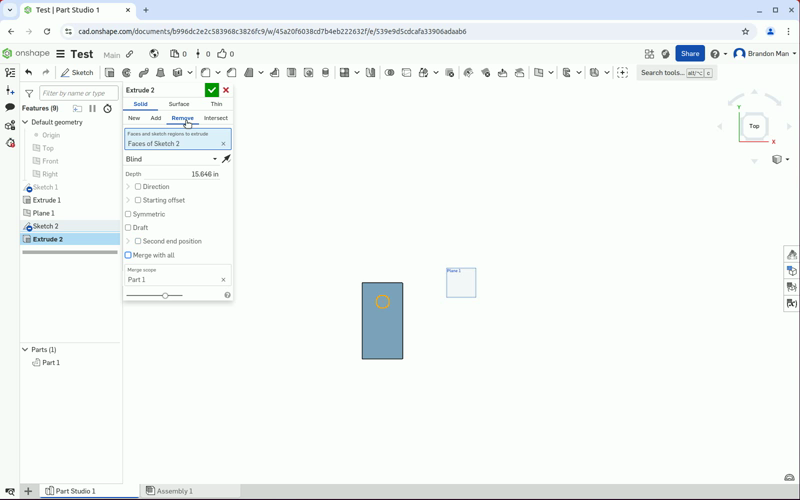
key(space)
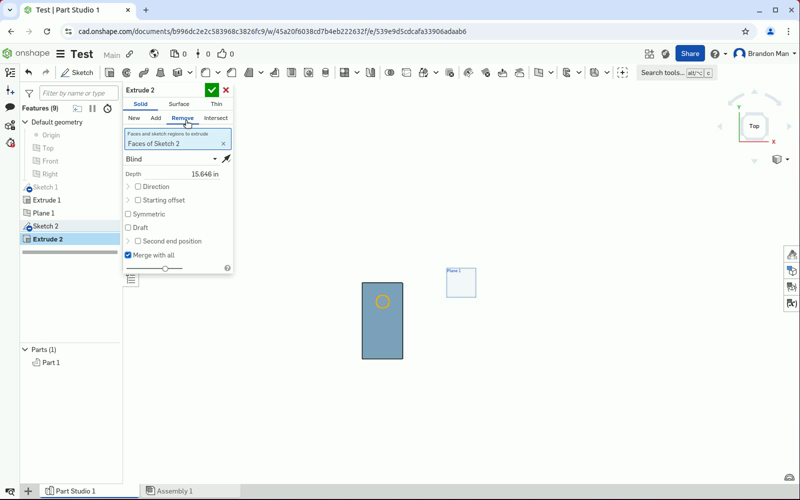
key(enter)
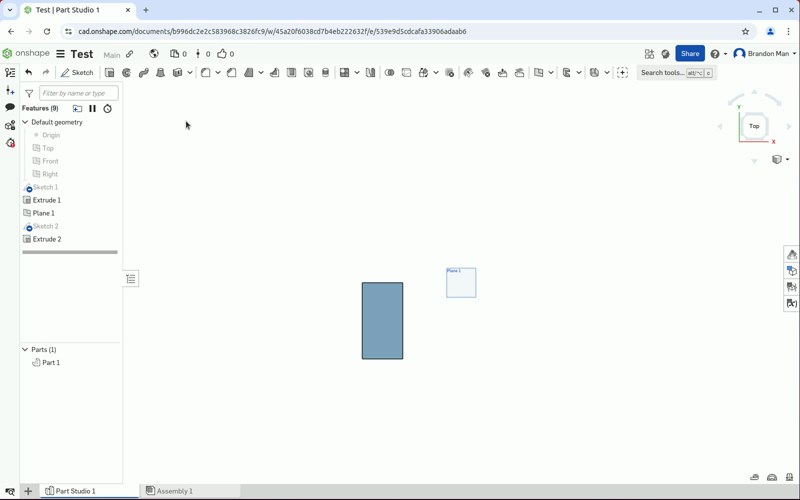
key(shift+h)
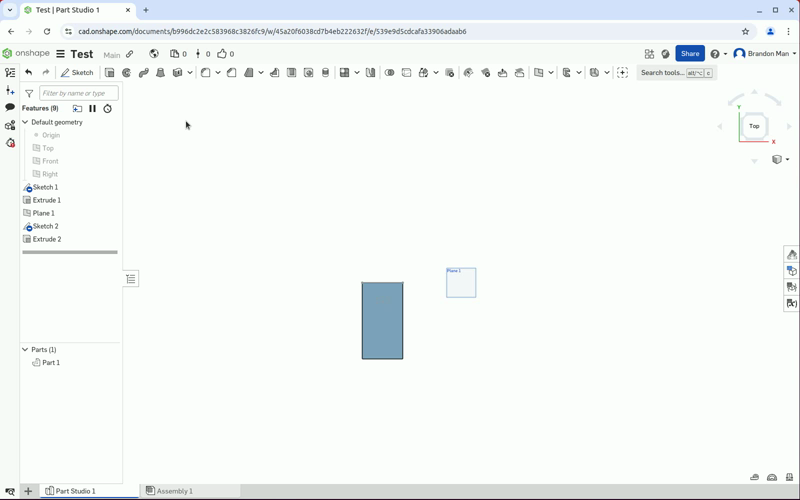
key(shift+h)
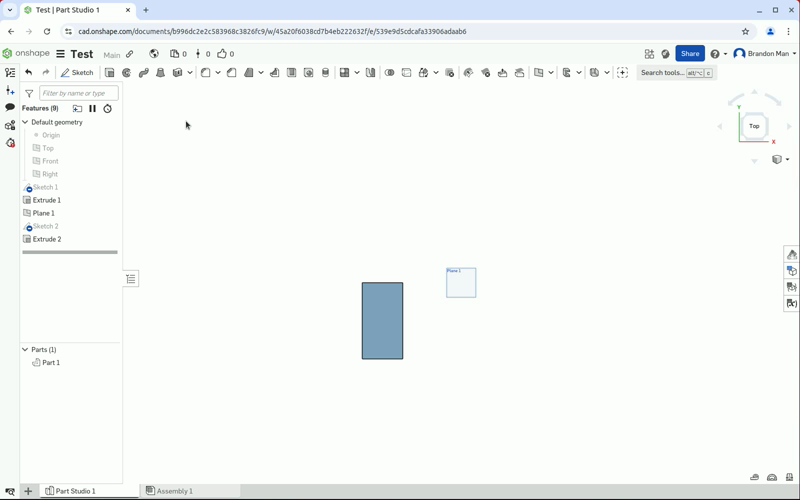
mouse_move(73, 189)
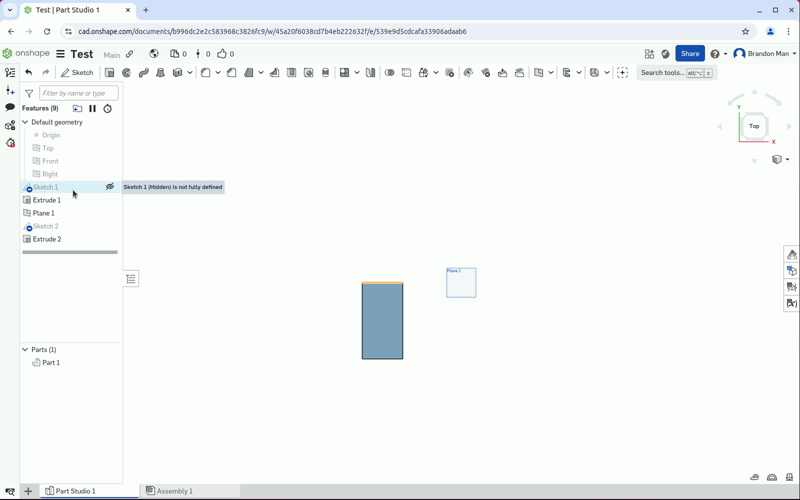
click(73, 189)
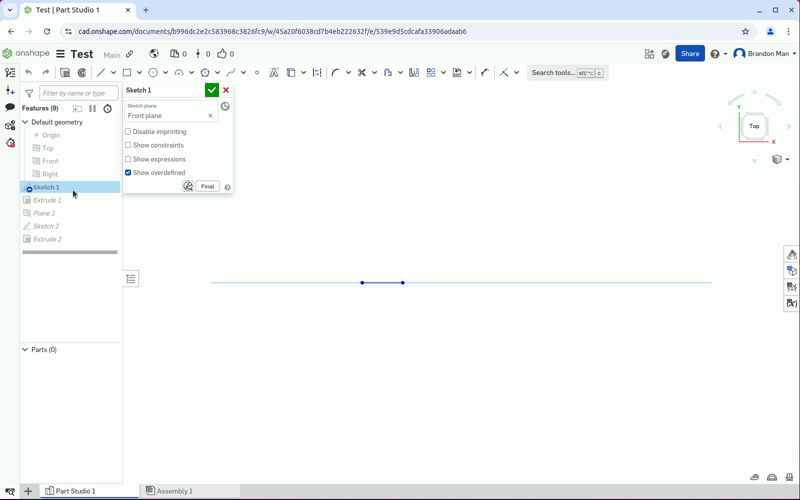
mouse_move(229, 92)
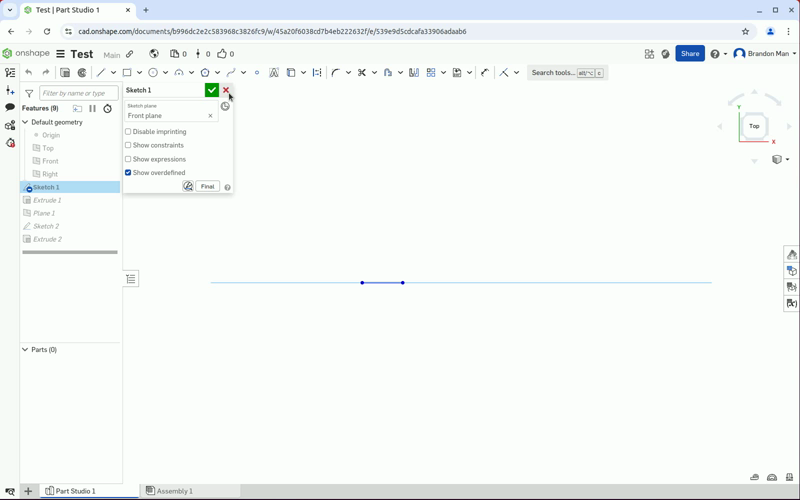
click(229, 92)
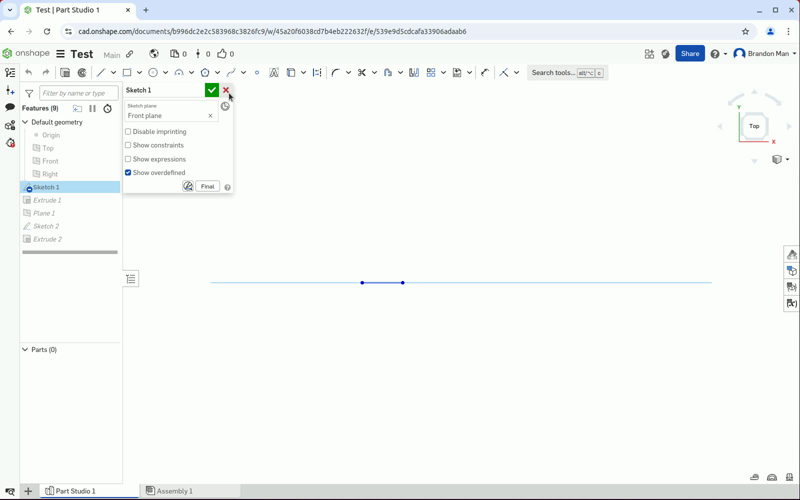
key(shift+s)
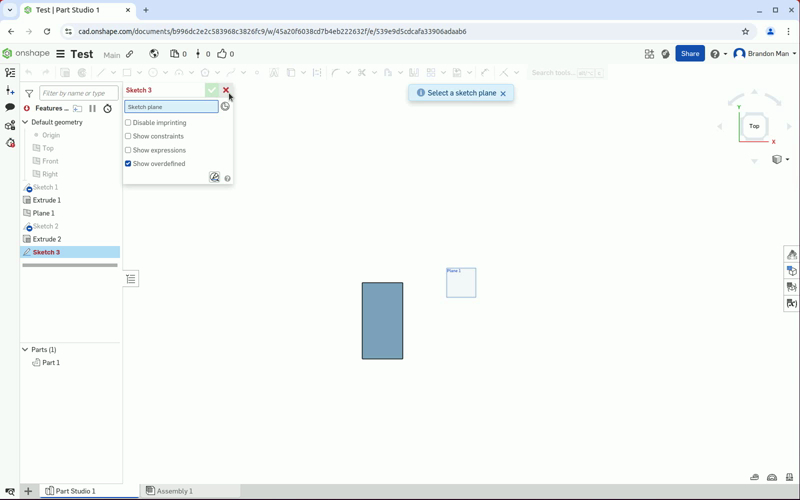
mouse_move(73, 215)
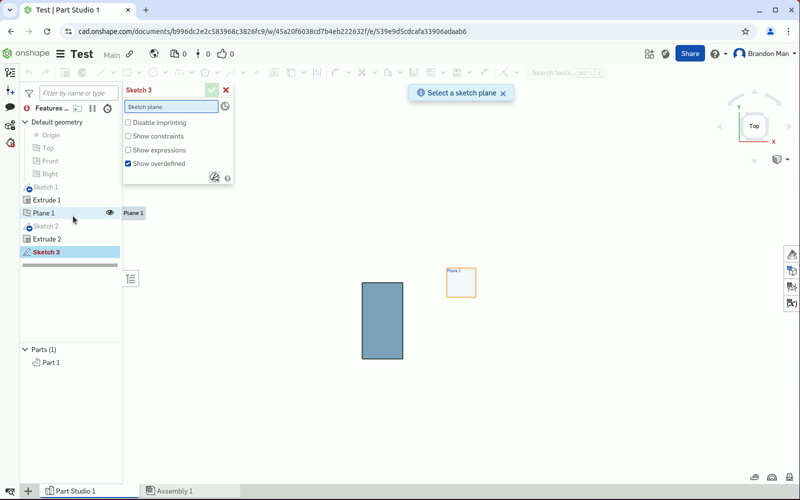
click(73, 215)
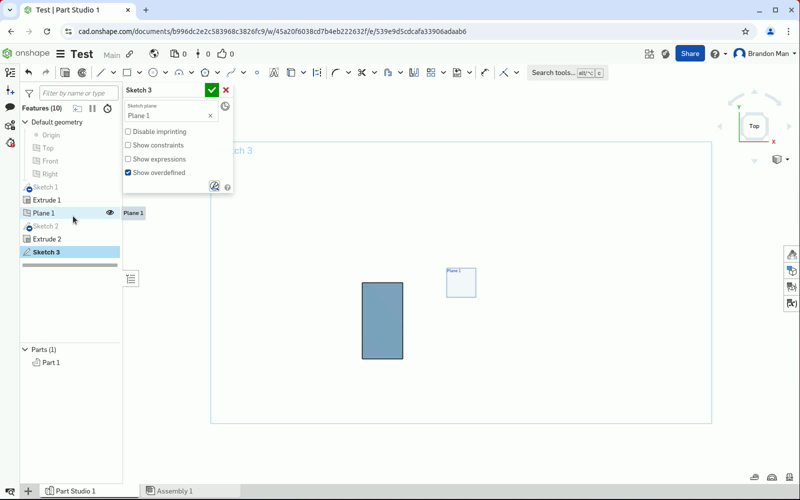
mouse_move(73, 352)
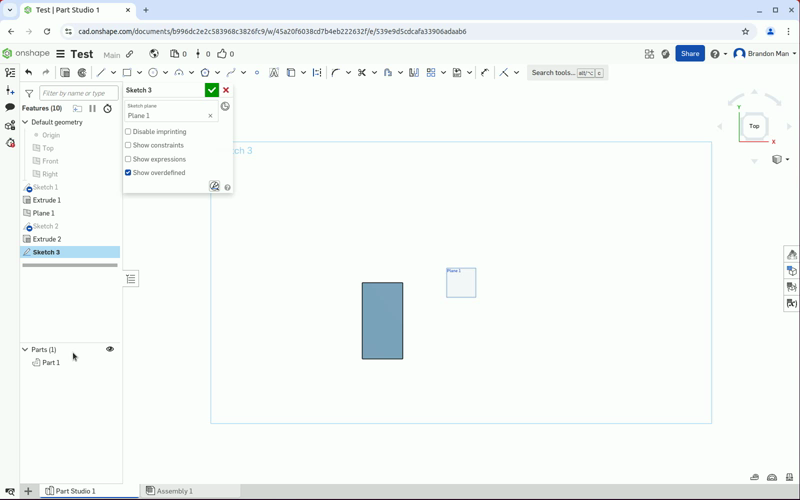
key(y)
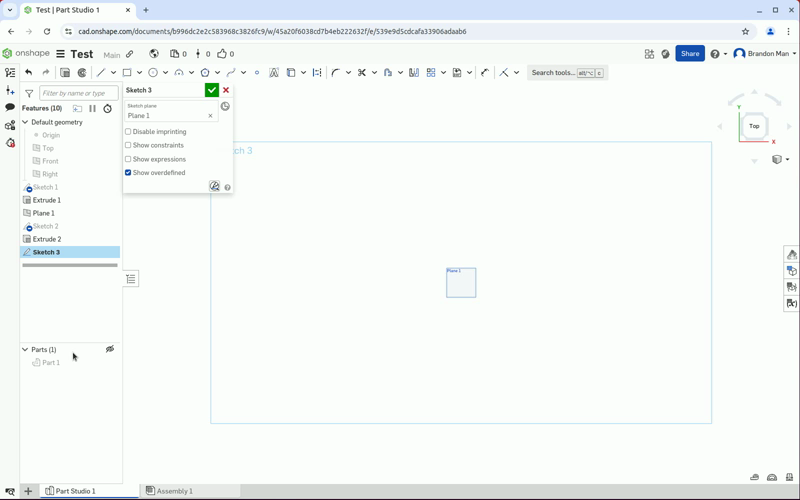
key(c)
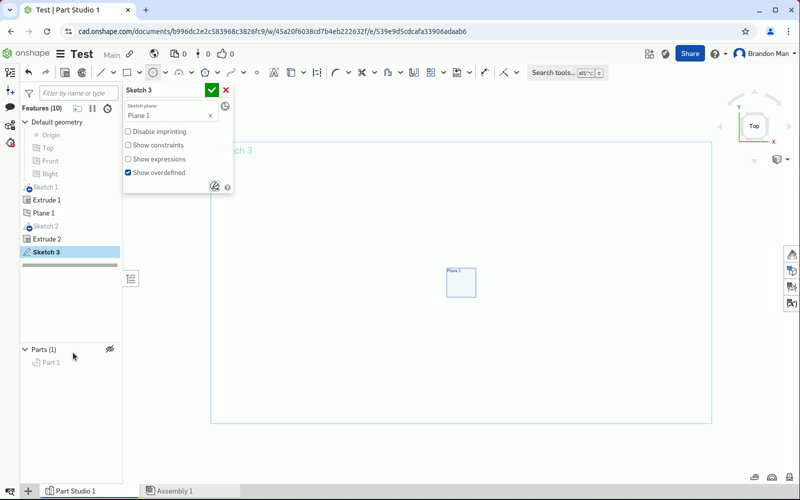
key_down(shift)
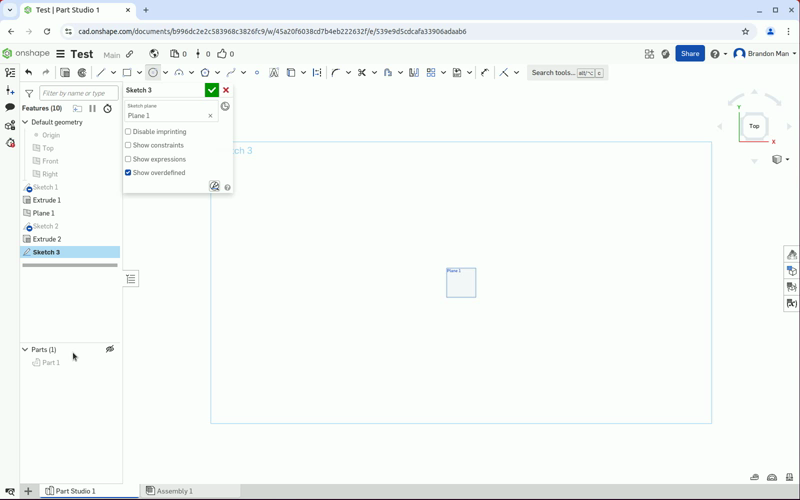
mouse_move(382, 330)
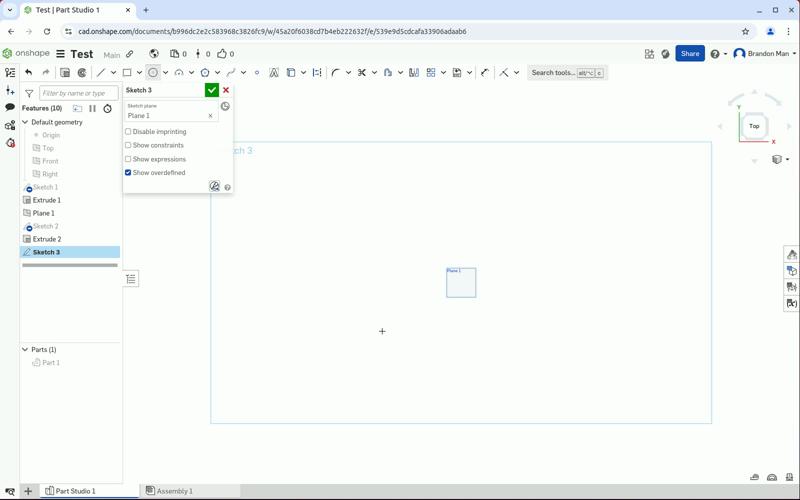
click(382, 330)
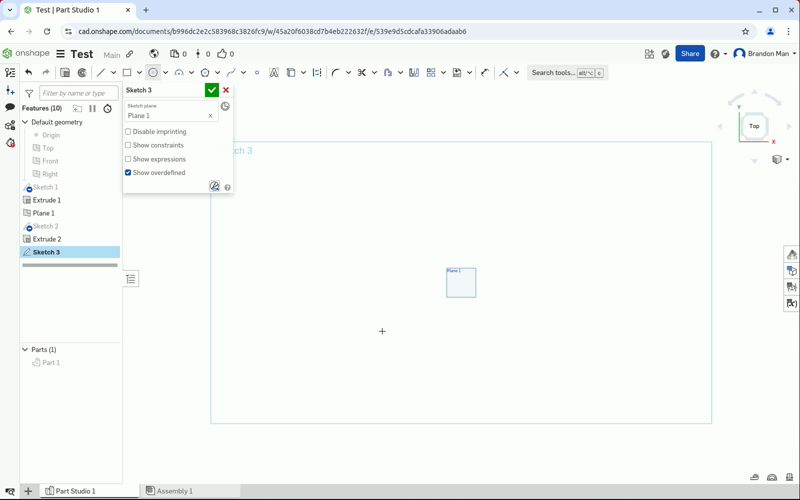
key_up(shift)
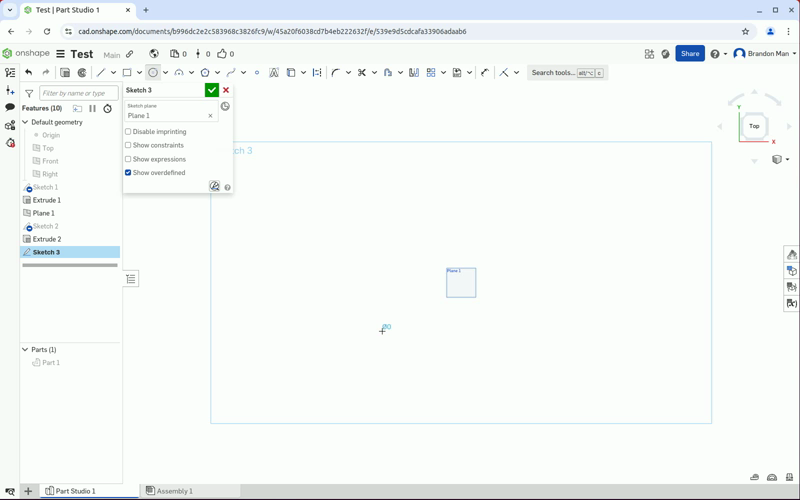
mouse_move(390, 330)
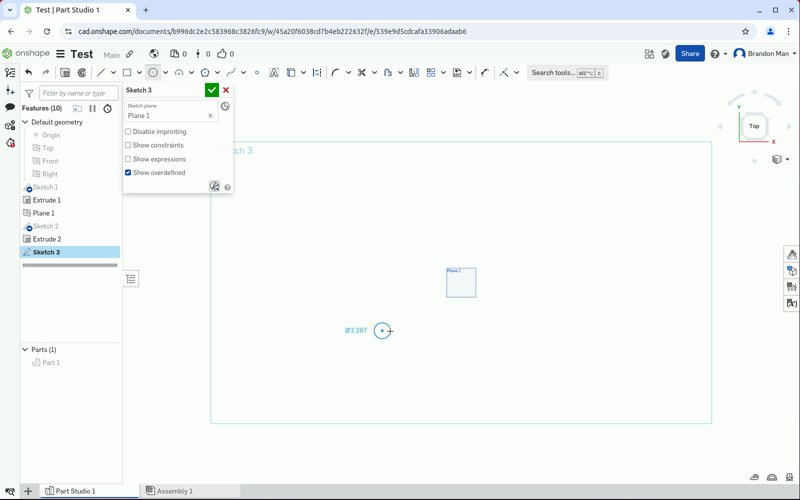
click(390, 330)
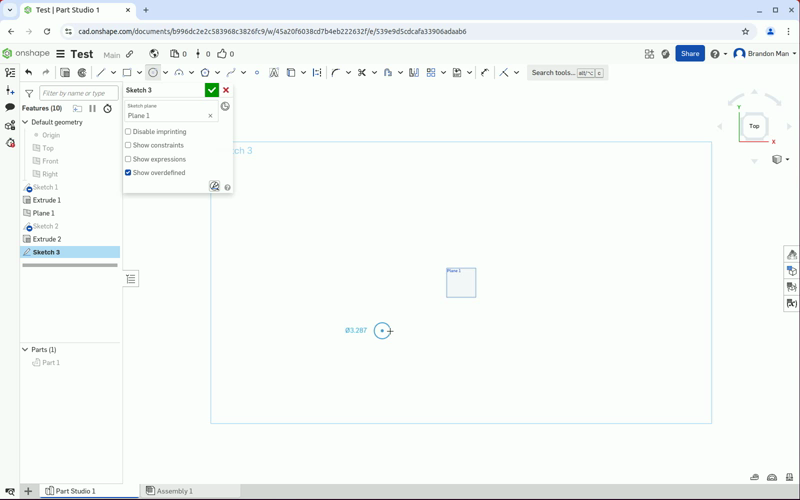
key(esc)
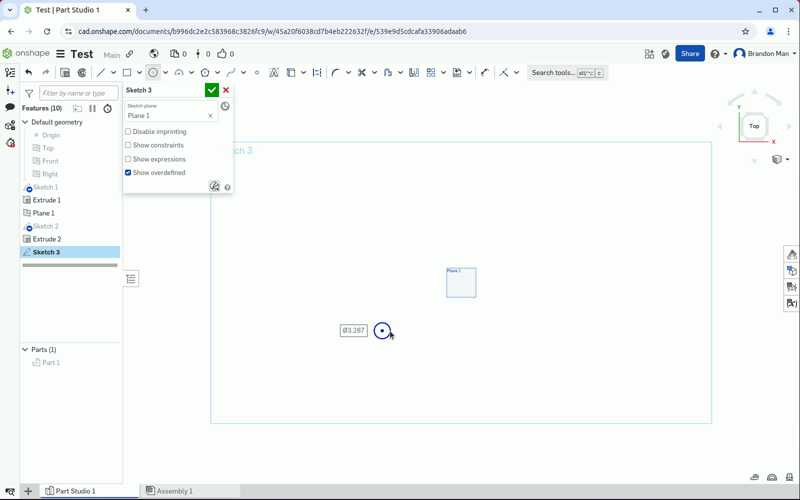
mouse_move(378, 337)
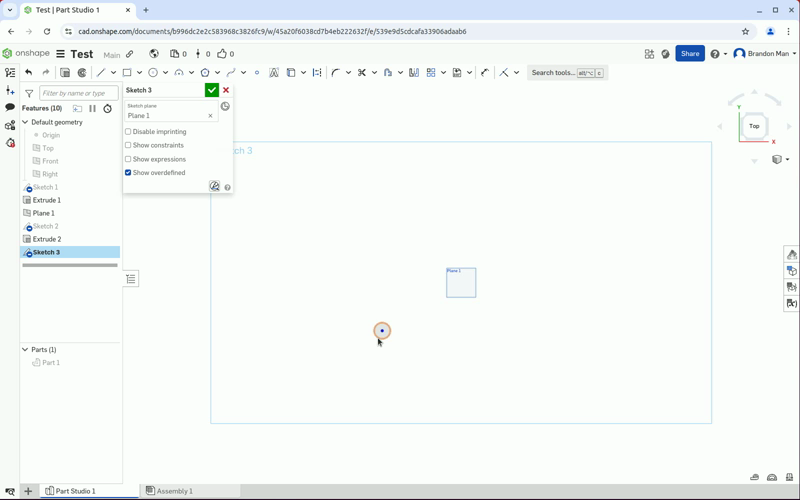
scroll(6)
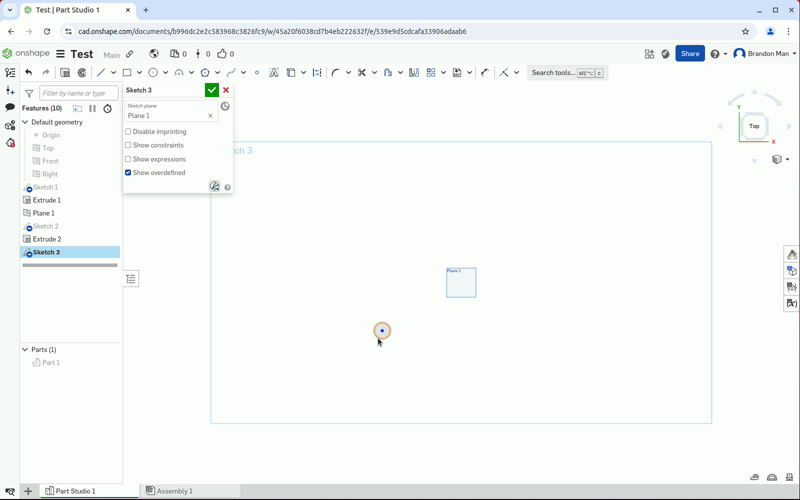
scroll(6)
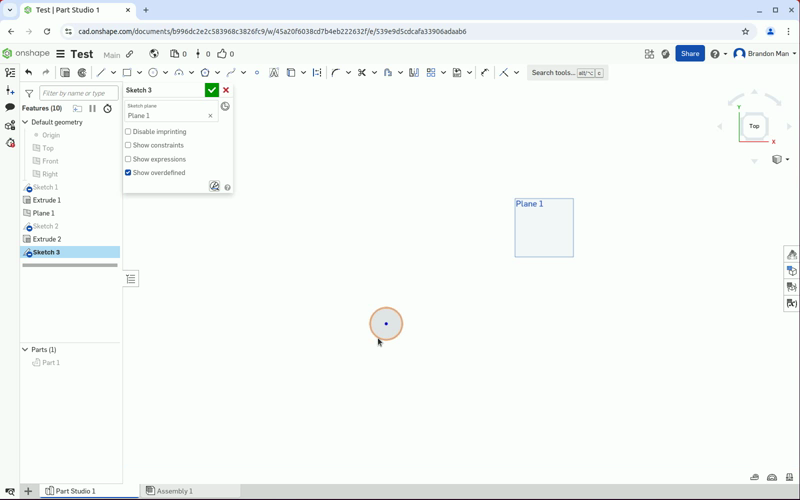
scroll(6)
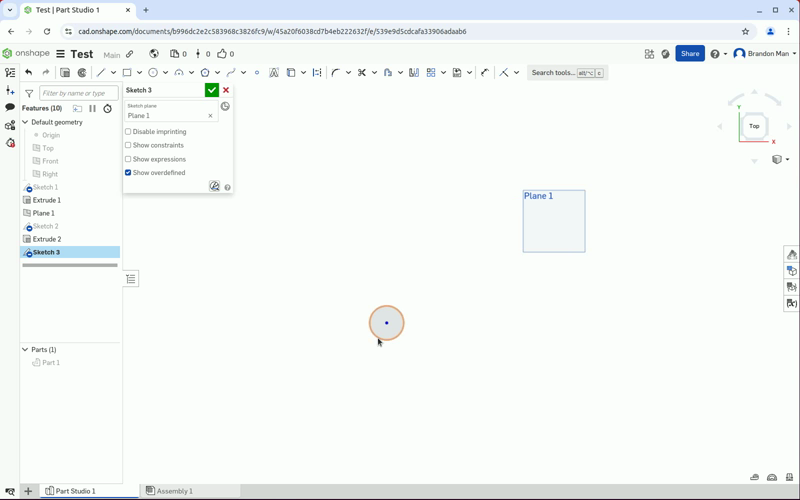
scroll(6)
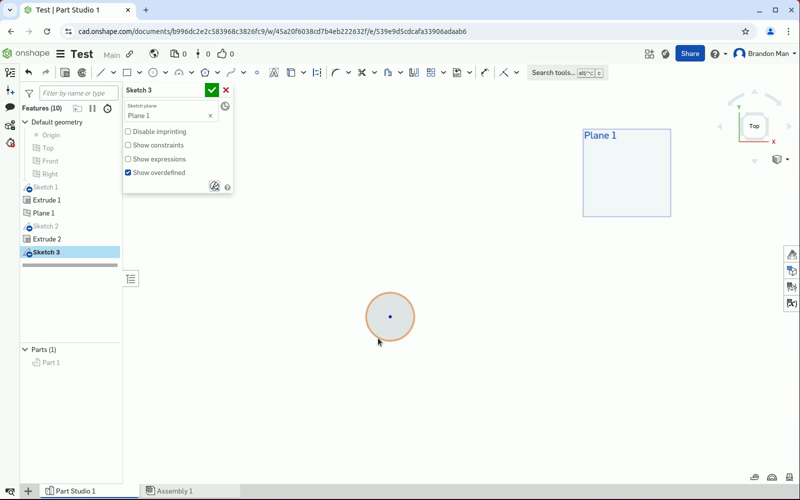
scroll(6)
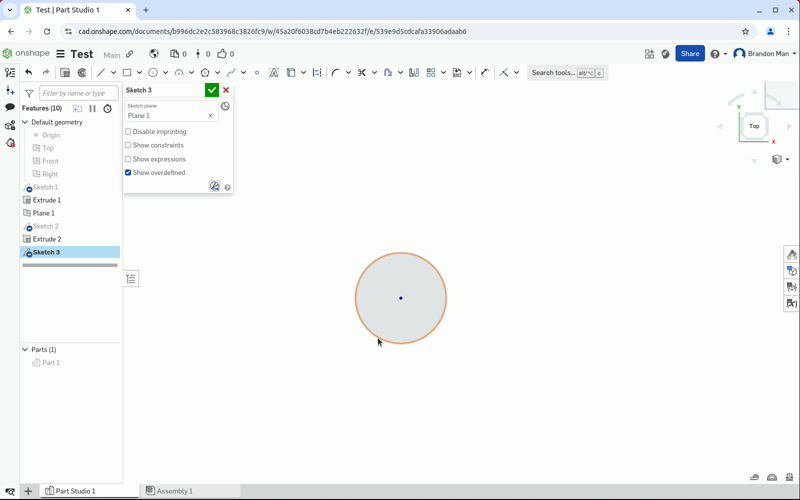
scroll(6)
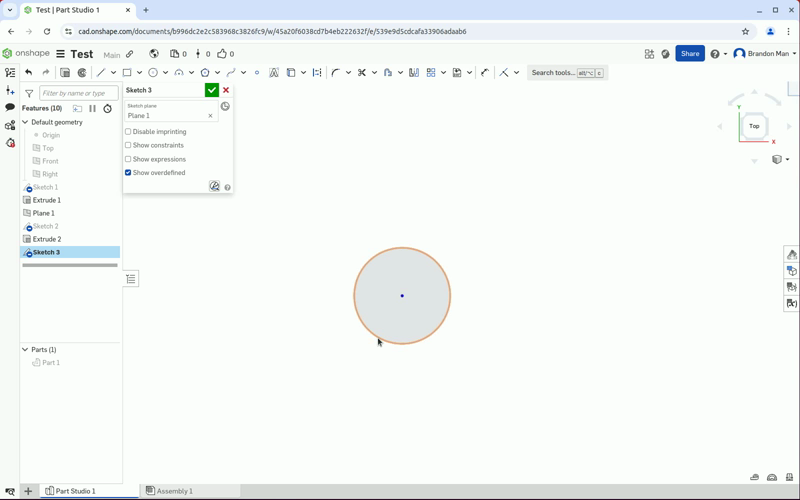
scroll(6)
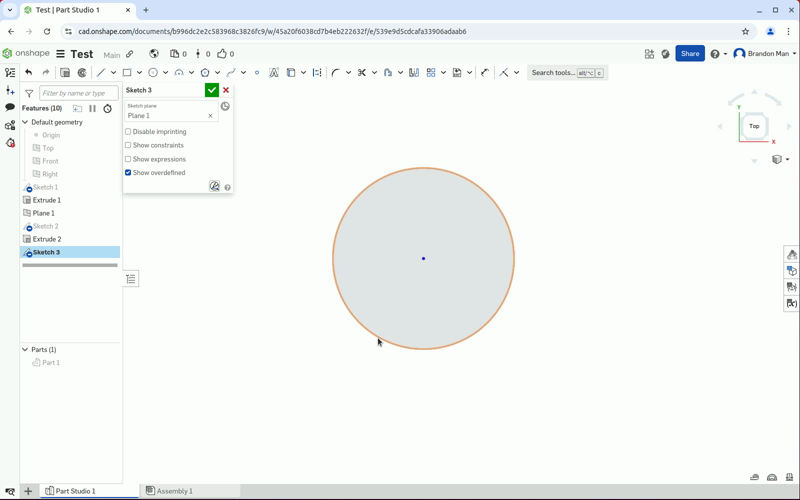
click(378, 337)
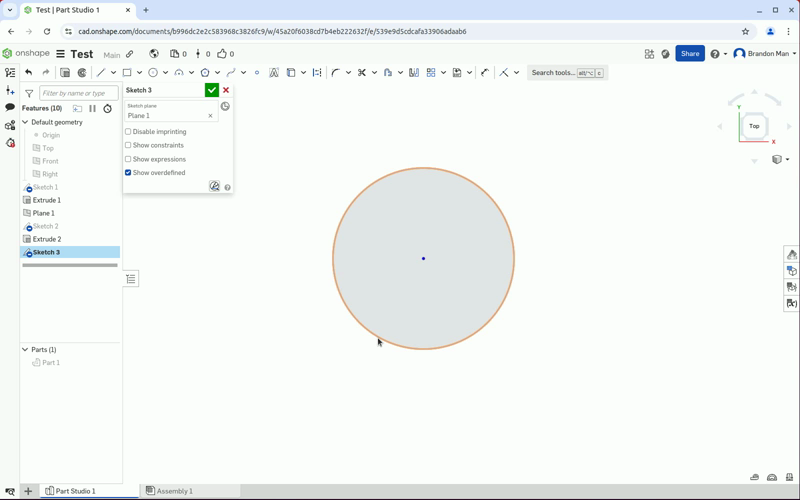
scroll(-6)
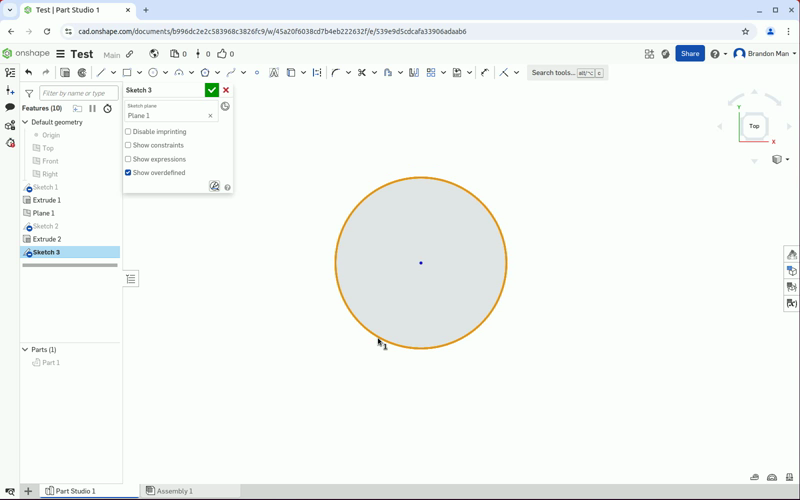
scroll(-6)
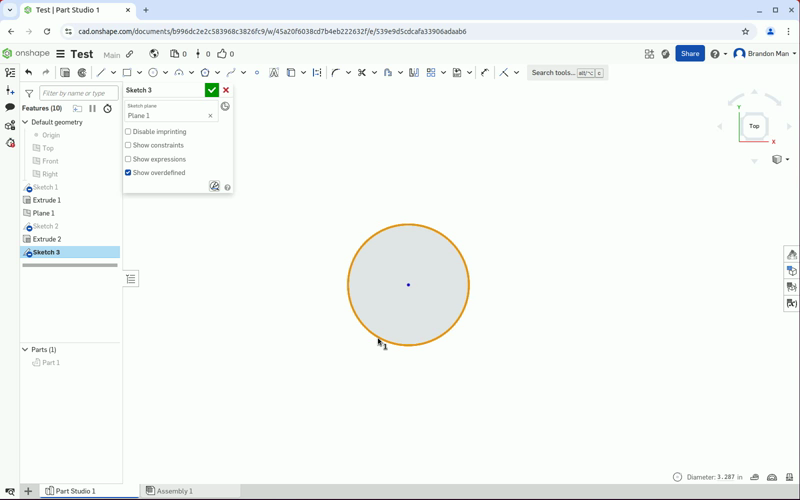
scroll(-6)
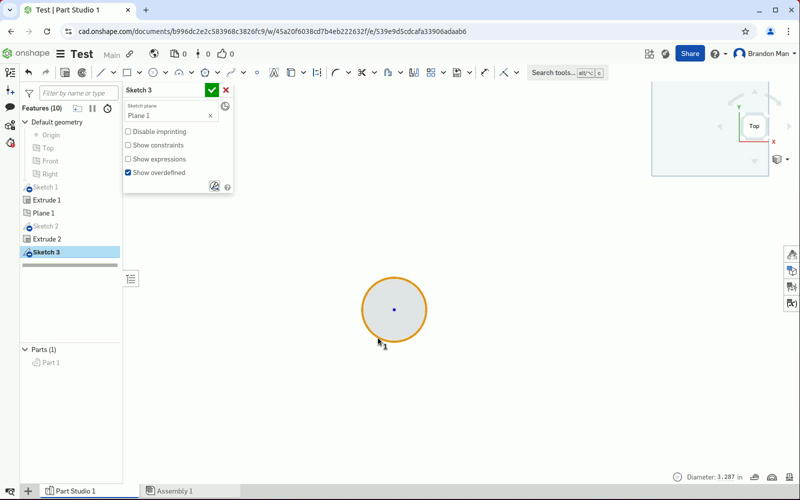
scroll(-6)
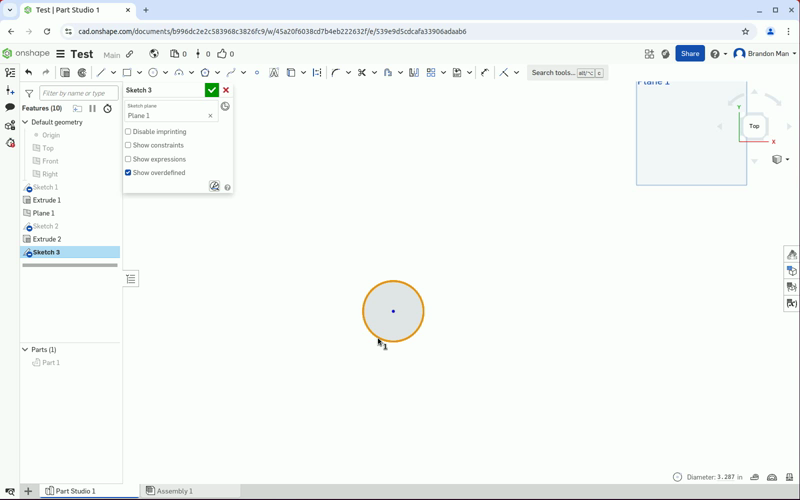
scroll(-6)
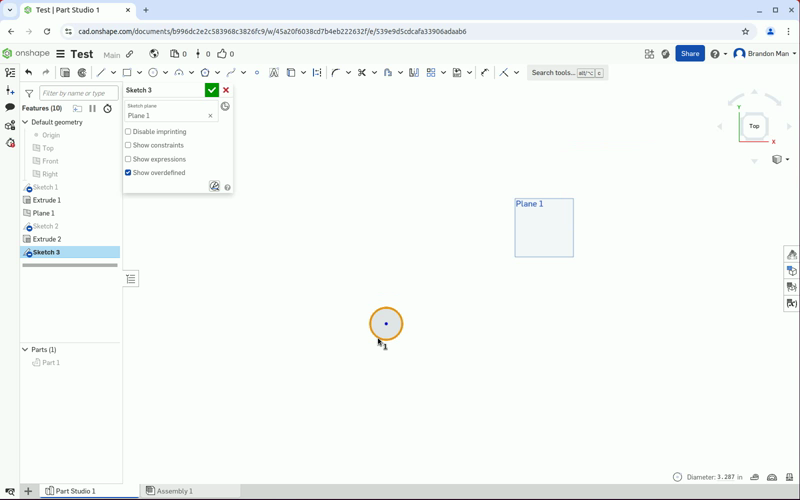
scroll(-6)
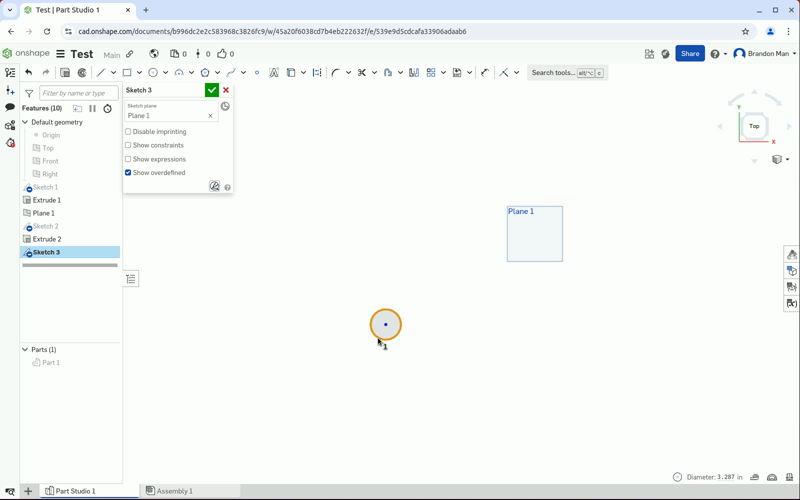
scroll(-6)
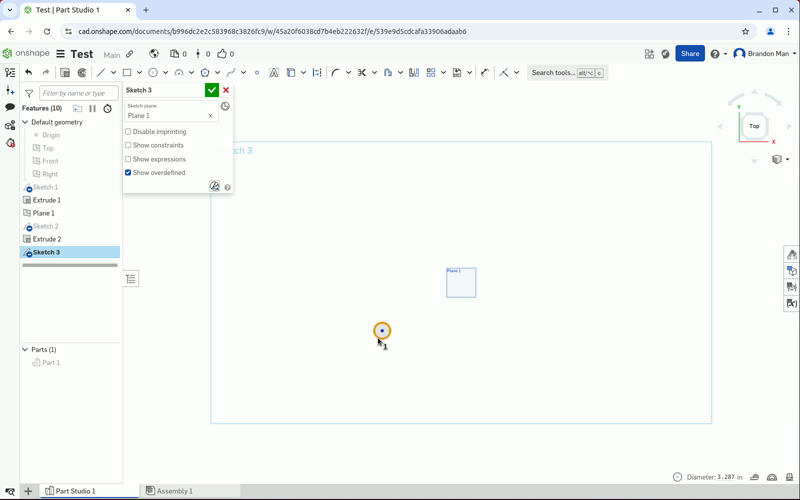
mouse_move(73, 352)
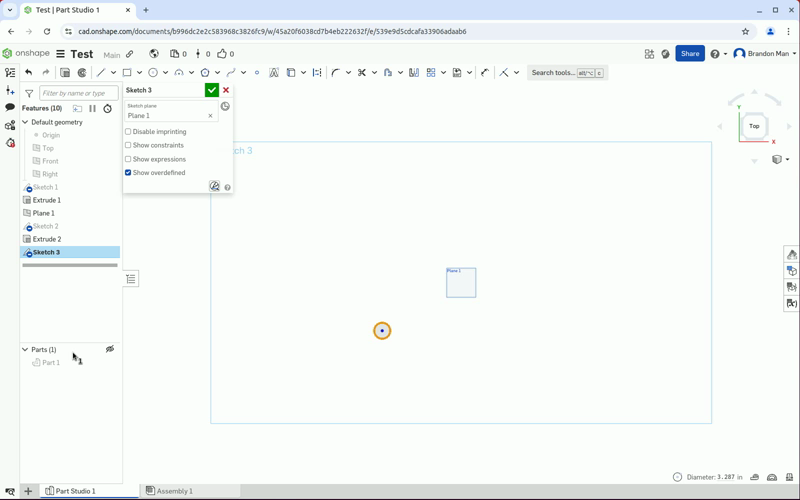
key(shift+y)
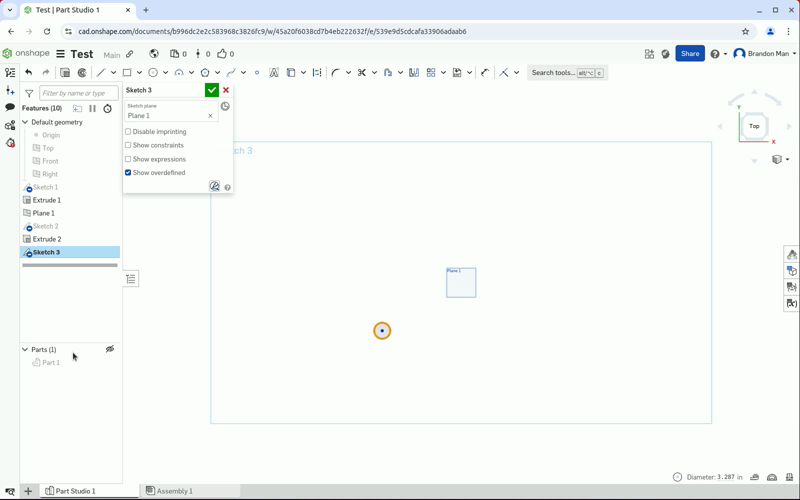
key(shift+e)
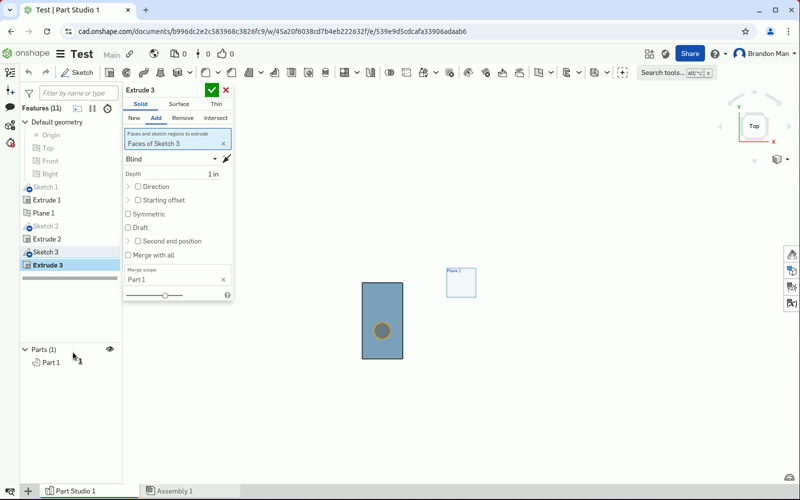
mouse_move(143, 106)
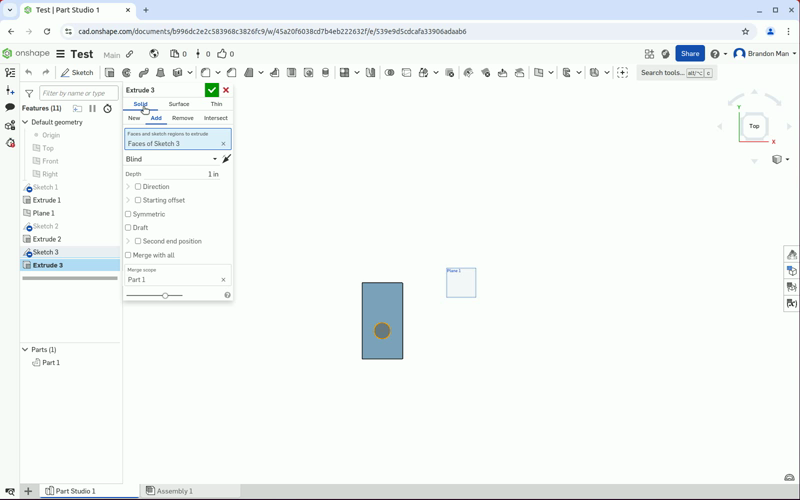
click(143, 106)
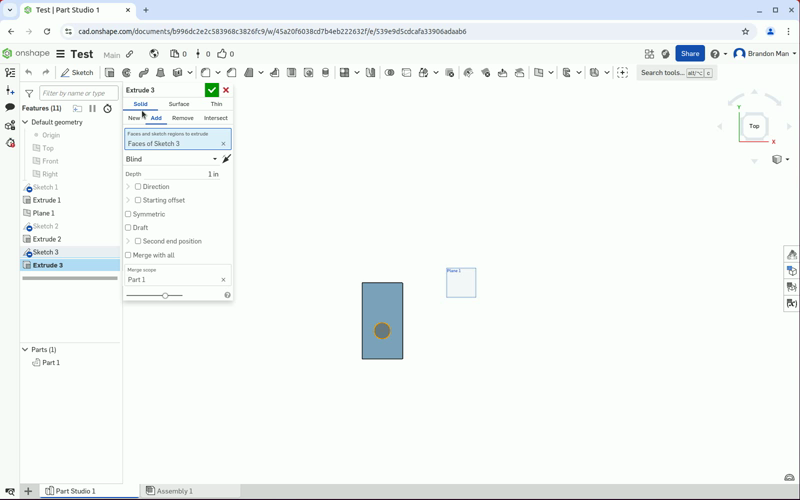
mouse_move(137, 120)
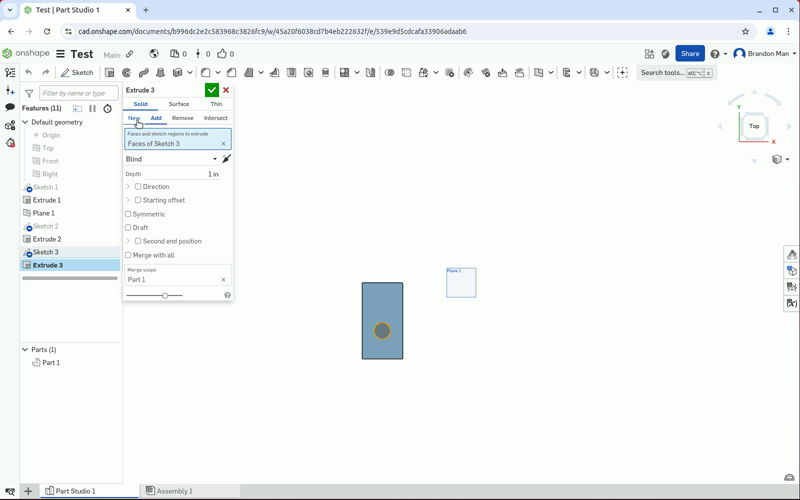
click(137, 120)
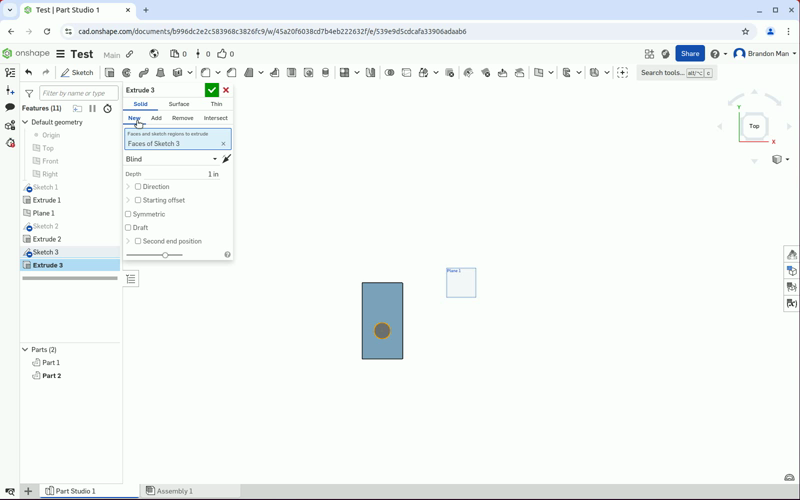
key(tab, 4)
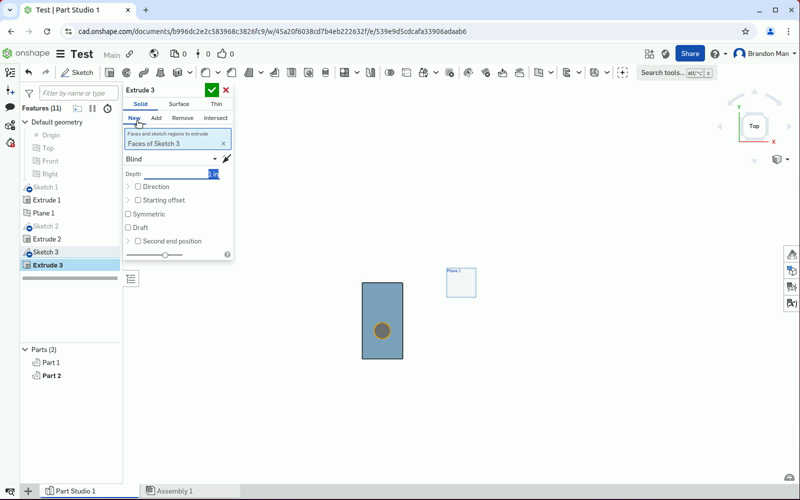
text(4.333)
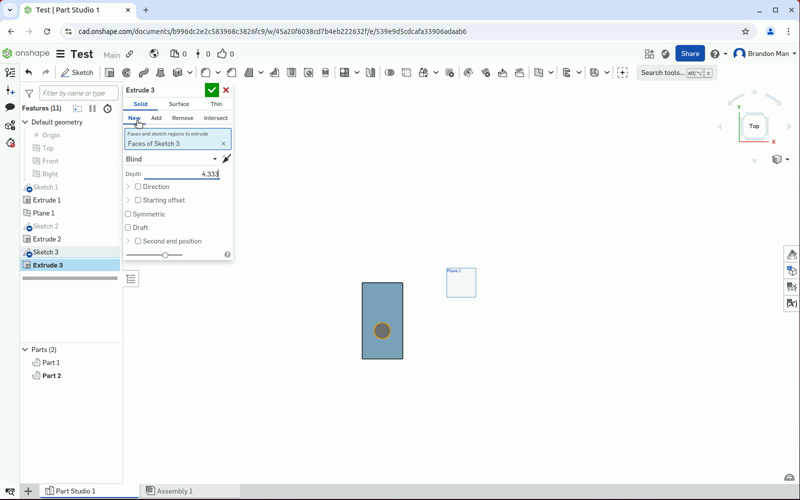
key(enter)
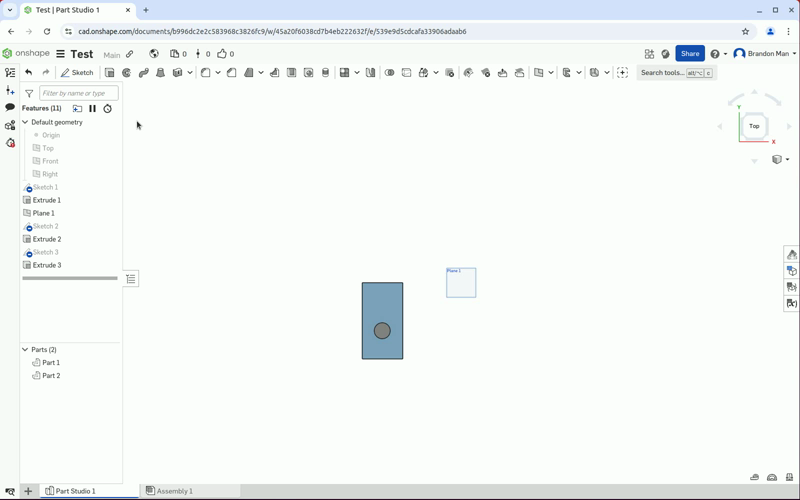
key(shift+h)
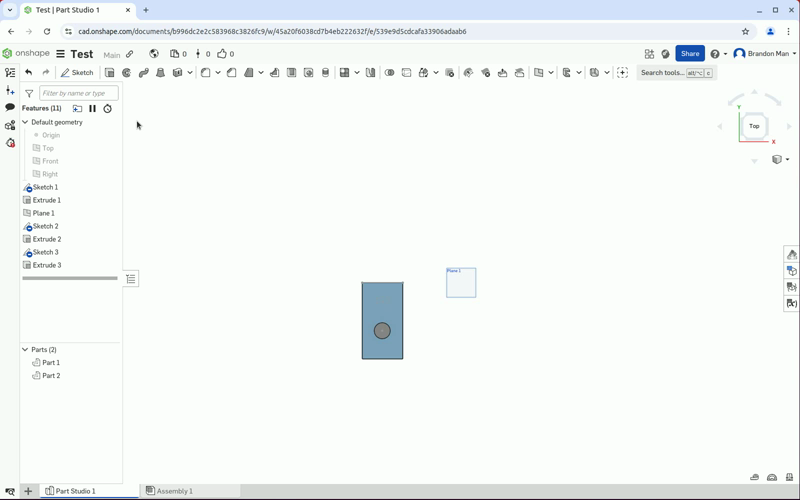
key(shift+h)
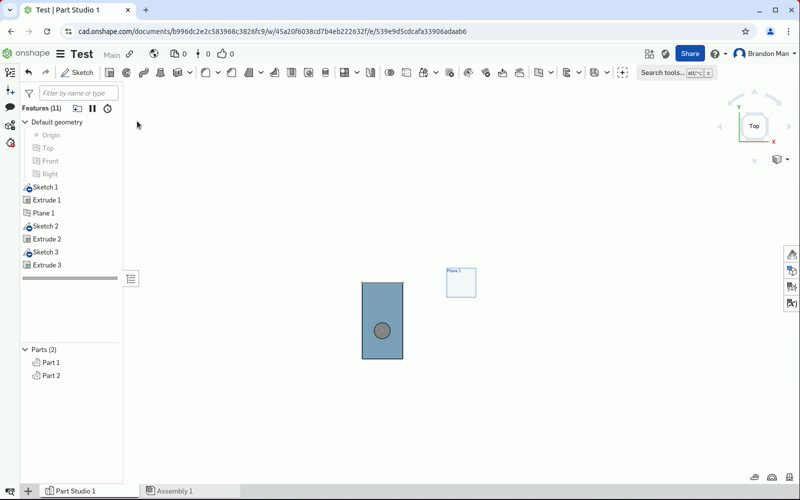
key(shift+7)
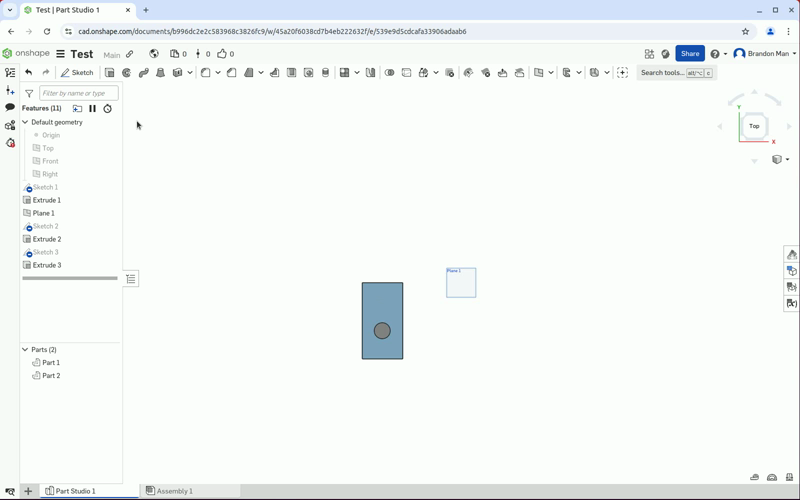
key(up, 3)
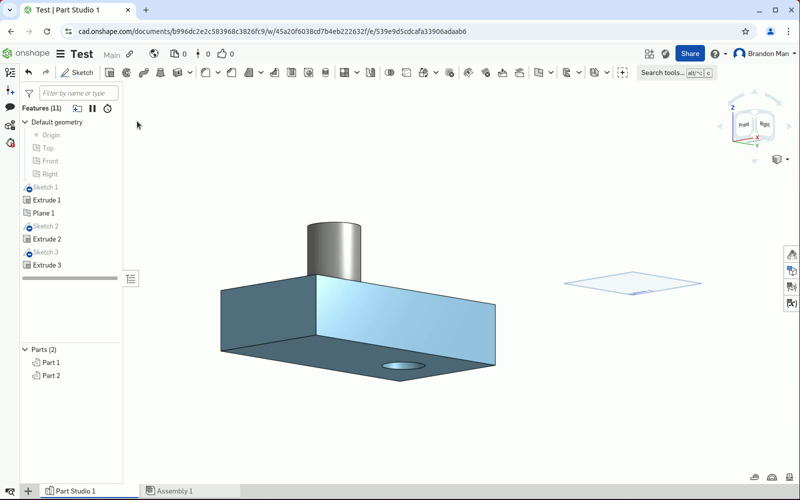
key(left, 3)
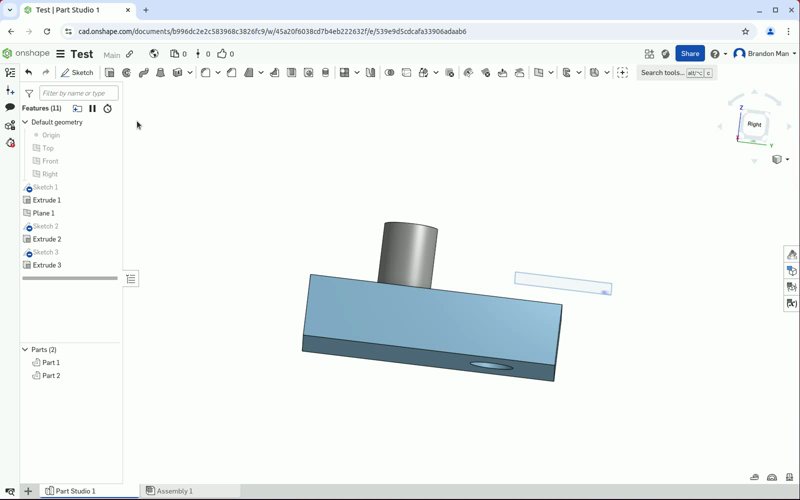
key(right, 3)
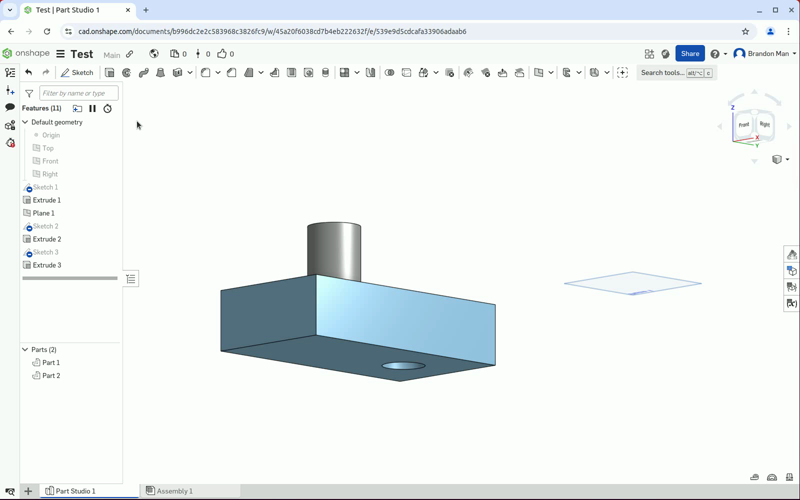
key(down, 3)
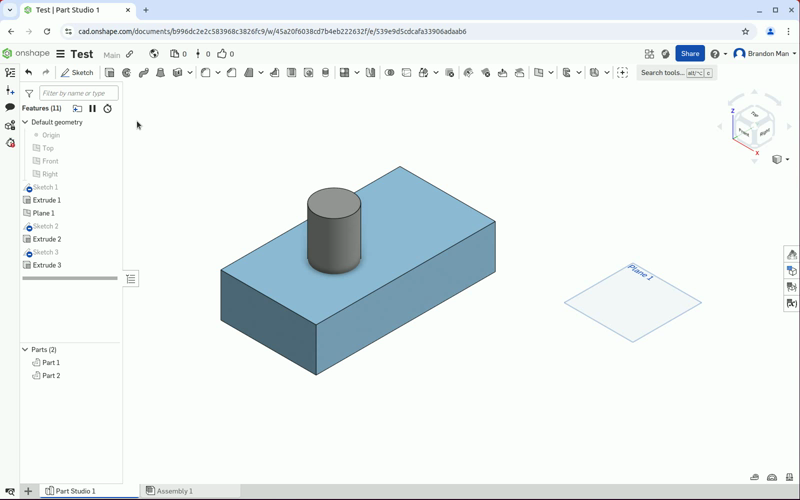
mouse_move(73, 189)
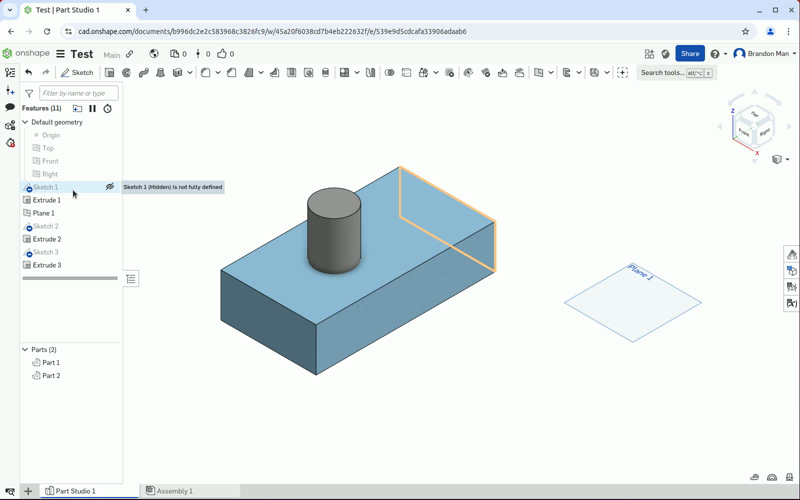
click(73, 189)